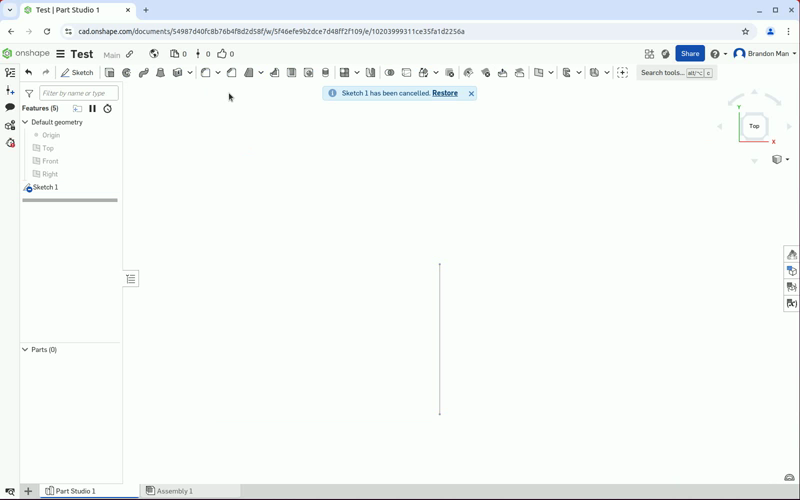
key(shift+h)
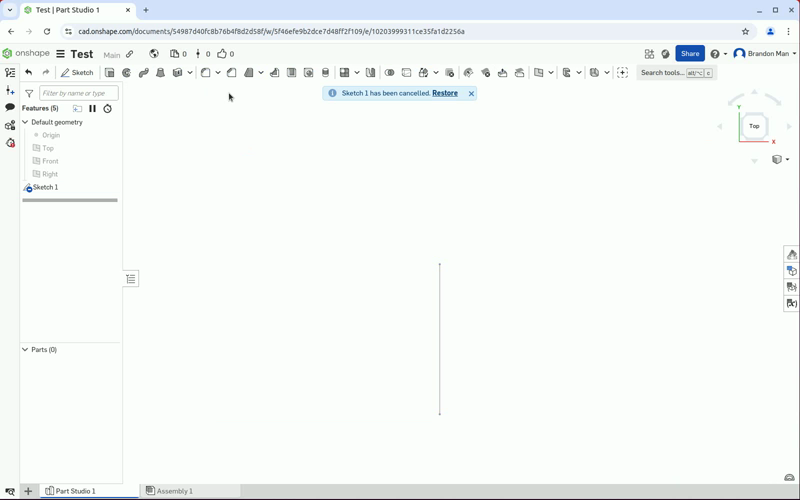
key(shift+s)
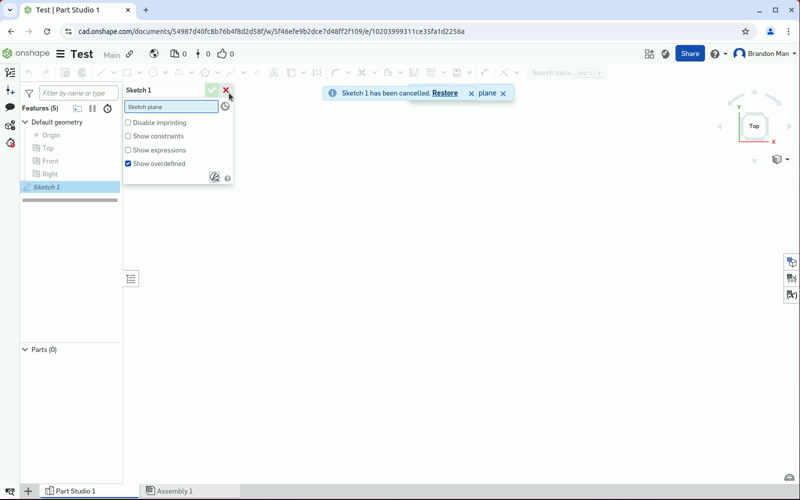
mouse_move(73, 150)
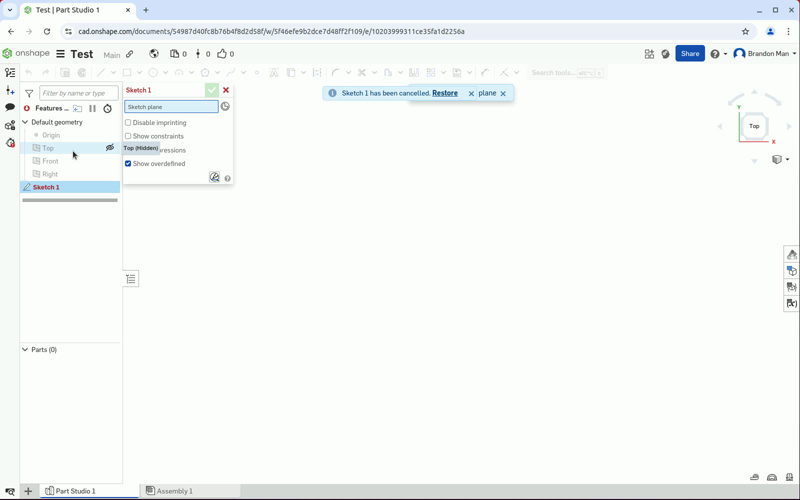
click(73, 150)
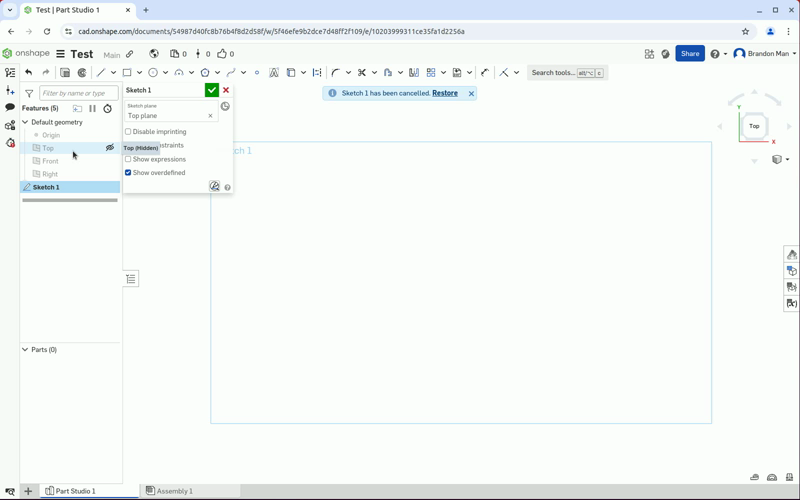
mouse_move(73, 352)
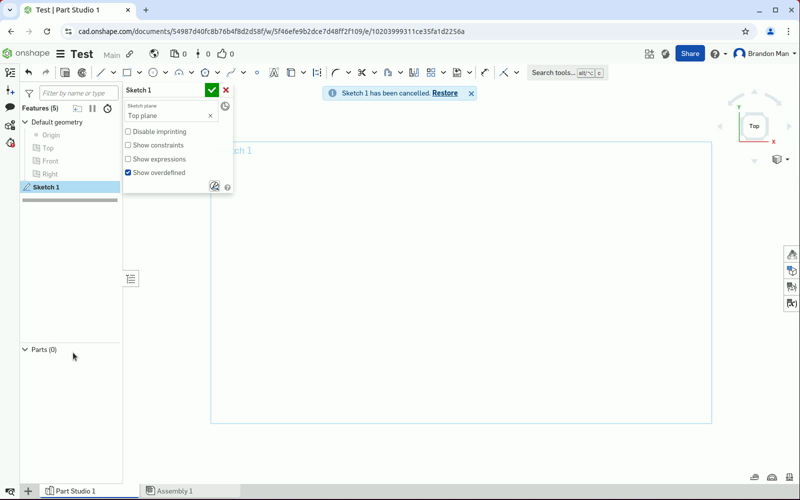
key(y)
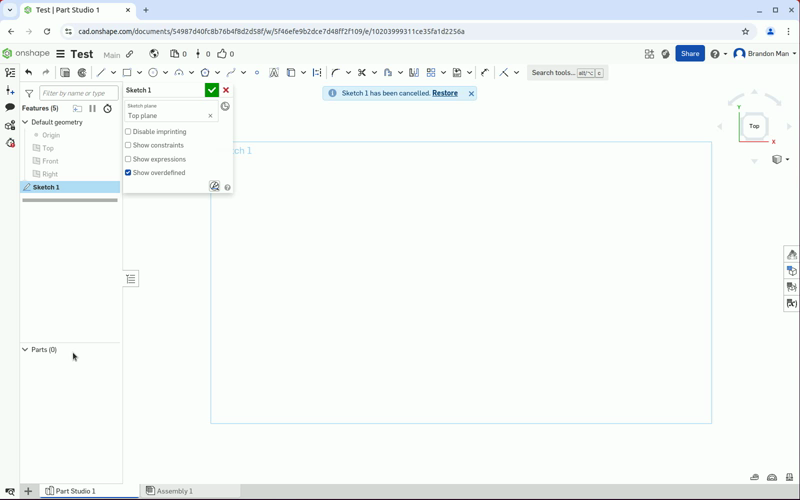
key(l)
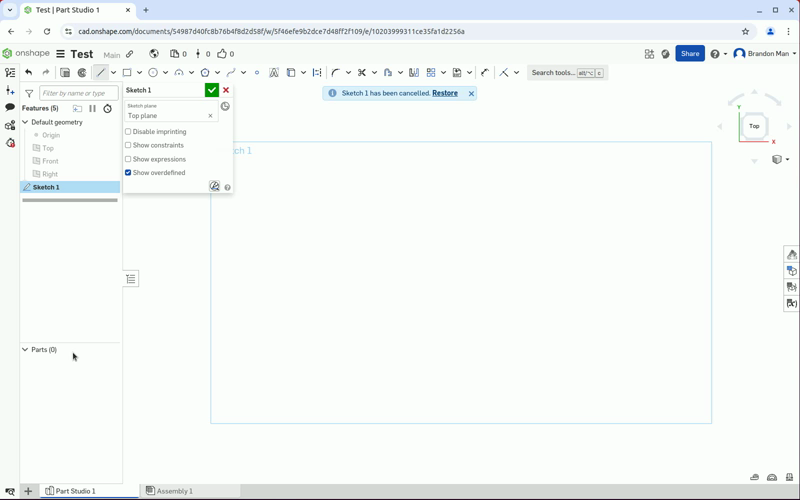
key_down(shift)
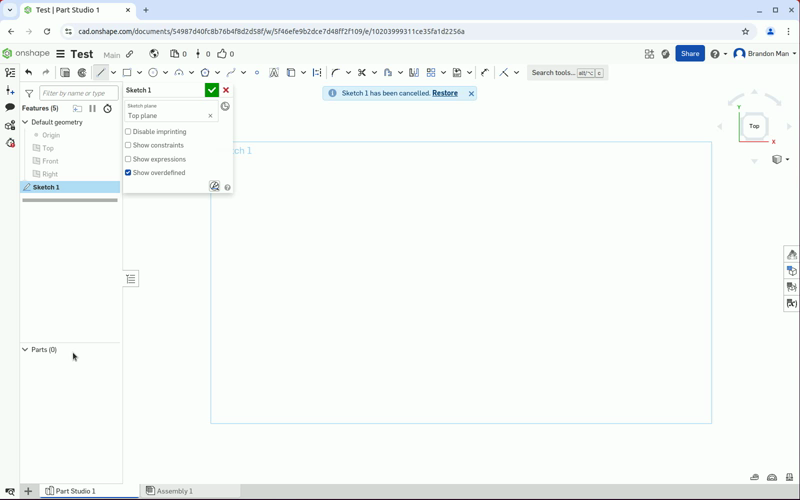
mouse_move(460, 282)
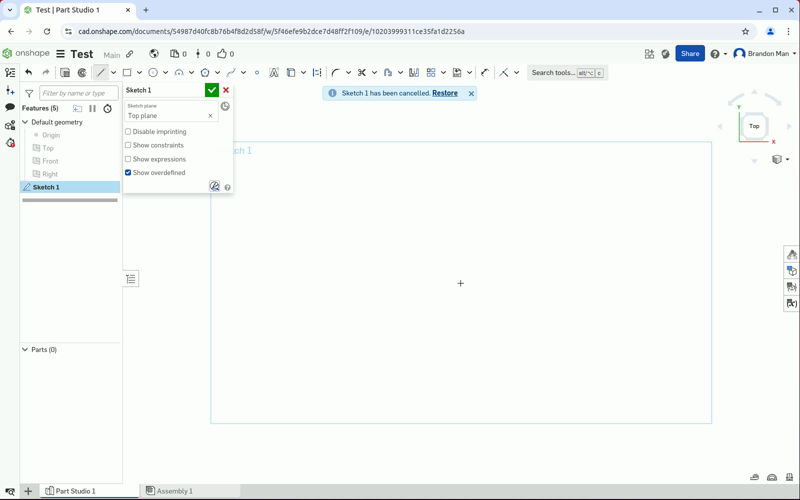
click(460, 282)
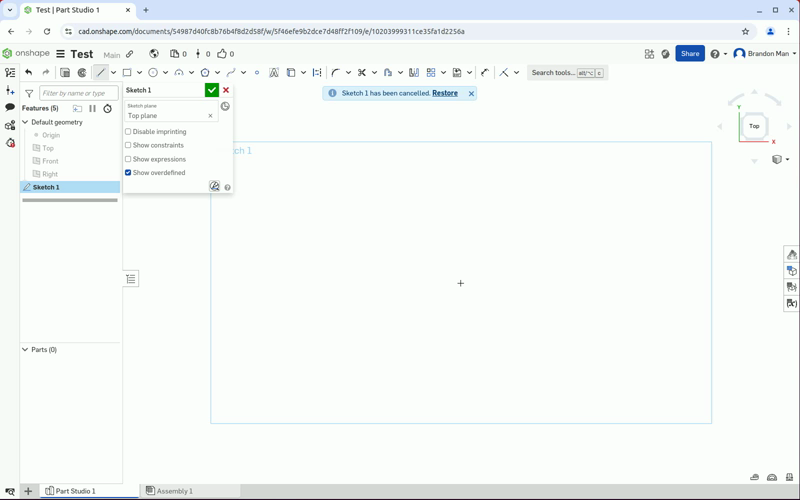
key_up(shift)
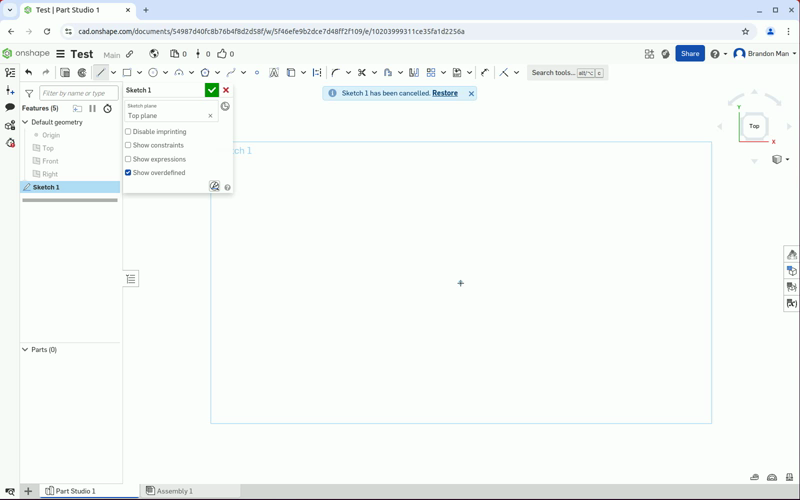
key_down(shift)
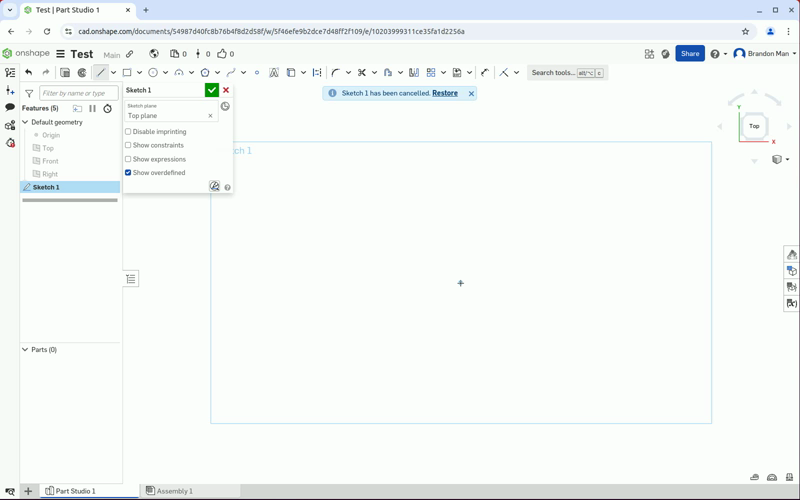
mouse_move(538, 282)
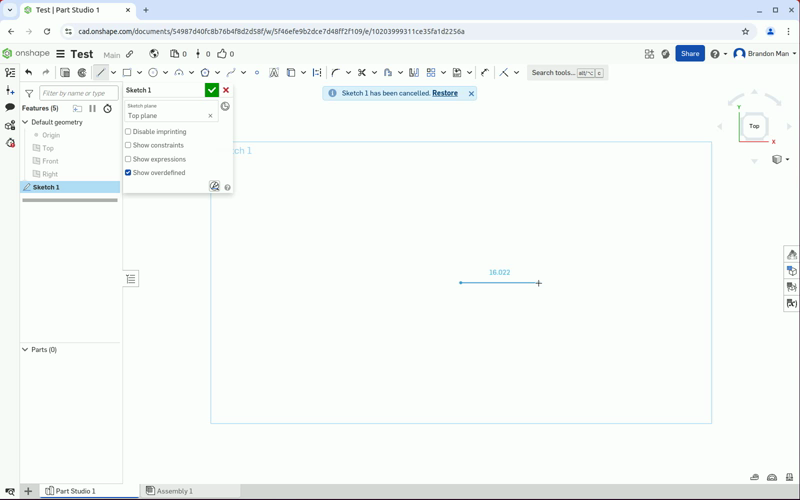
click(538, 282)
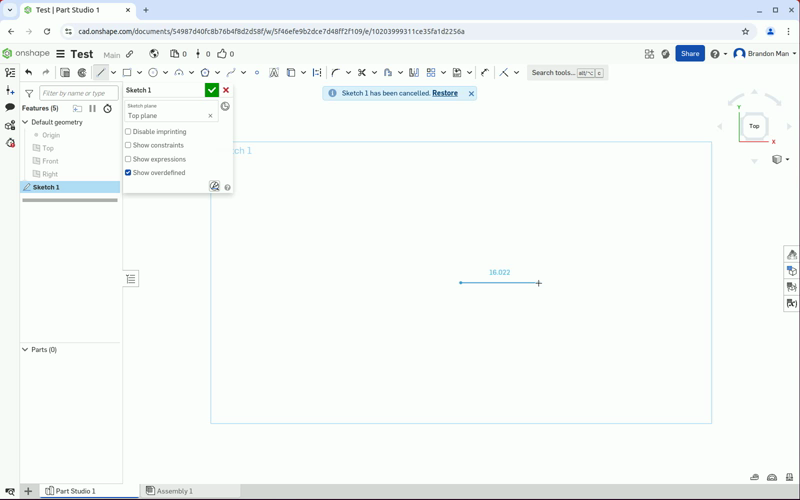
key_up(shift)
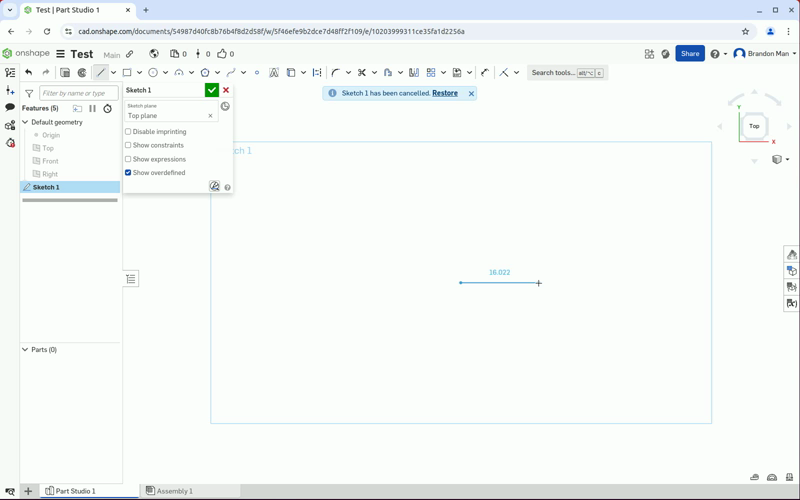
key_down(shift)
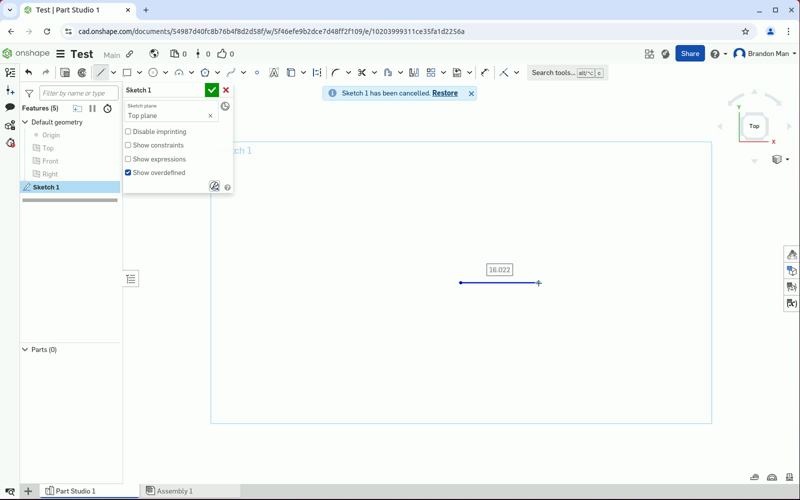
mouse_move(538, 170)
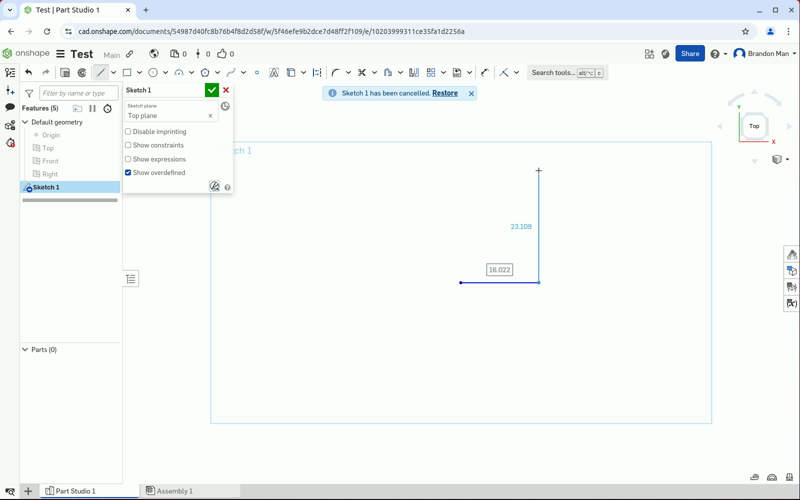
click(538, 170)
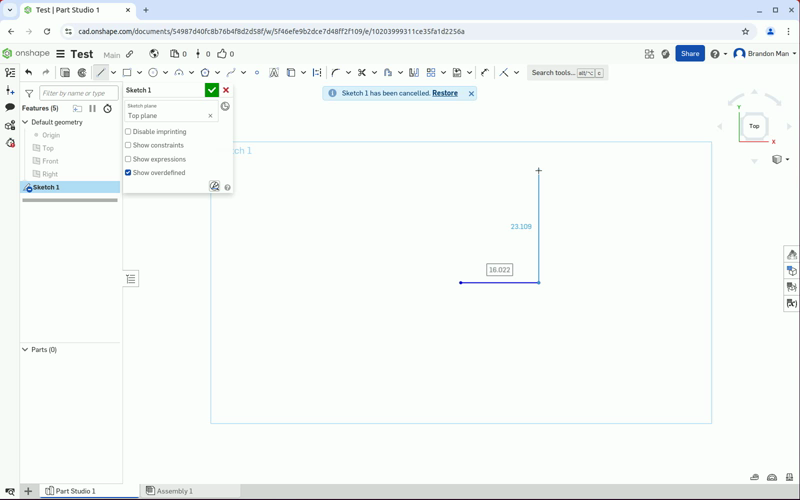
key_up(shift)
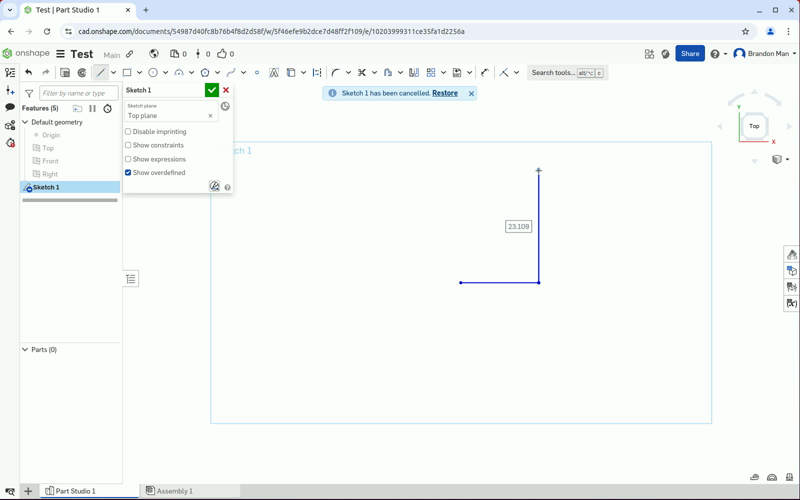
key_down(shift)
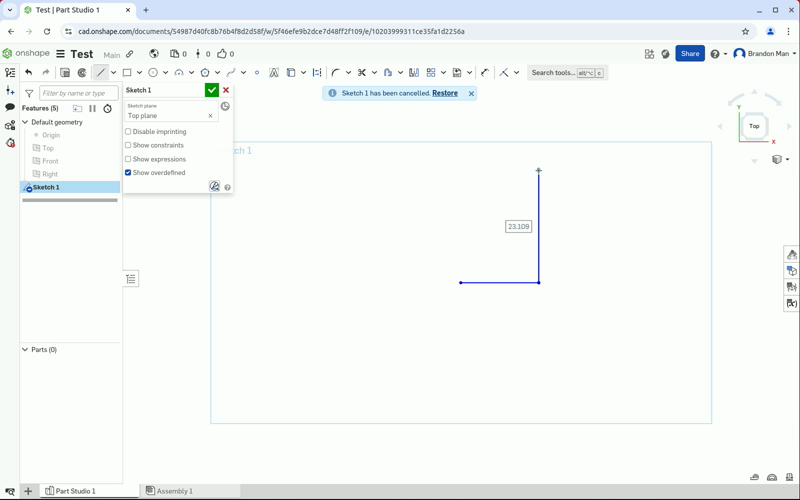
mouse_move(460, 170)
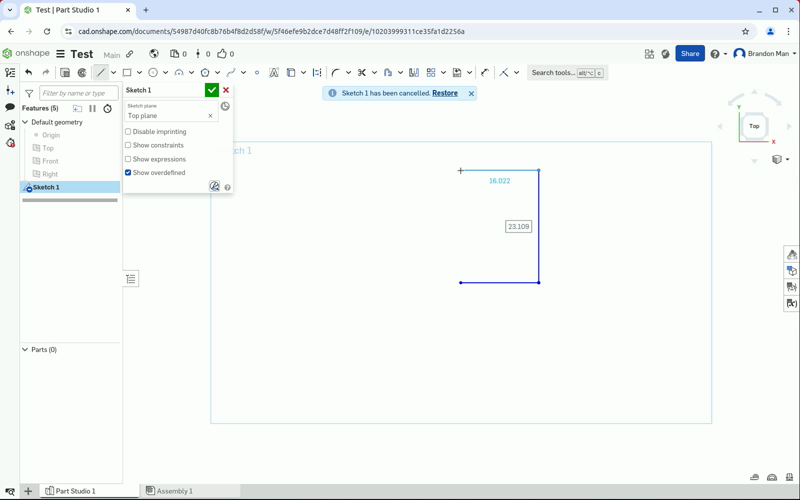
click(460, 170)
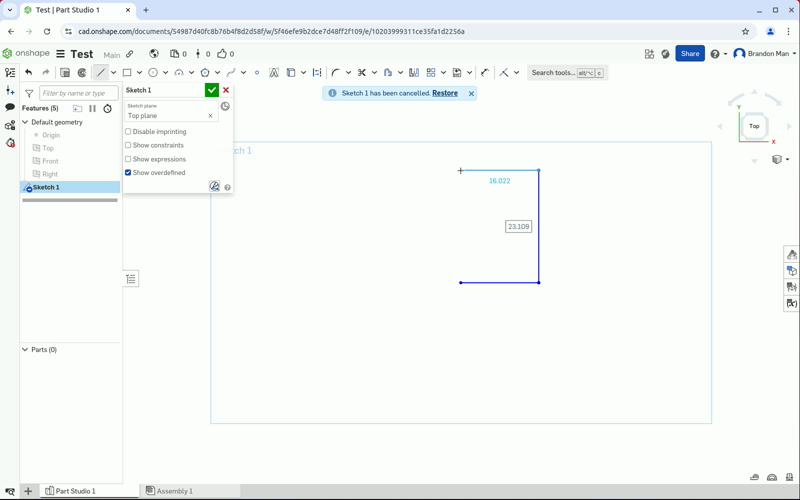
key_up(shift)
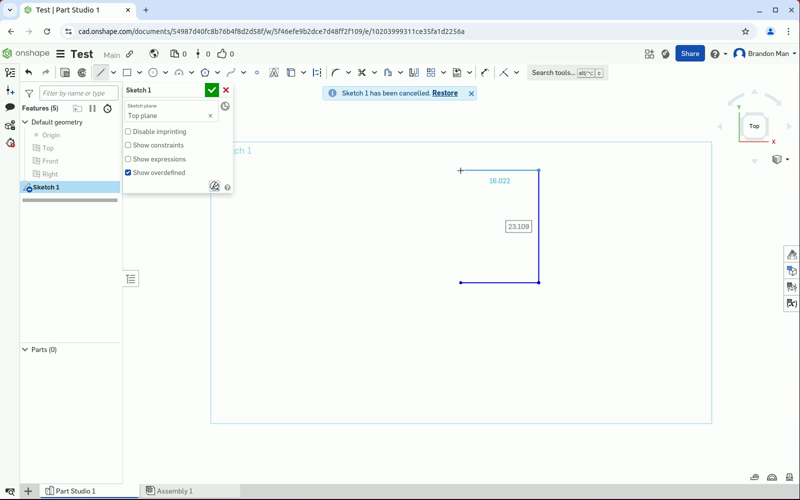
key_down(shift)
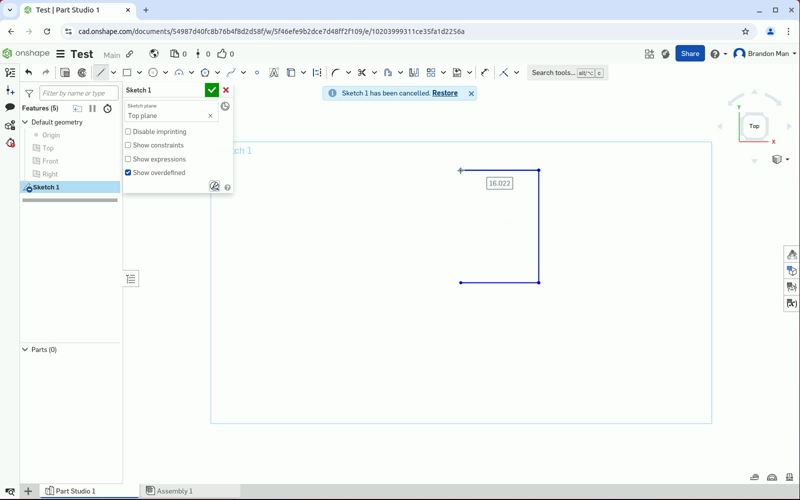
mouse_move(460, 282)
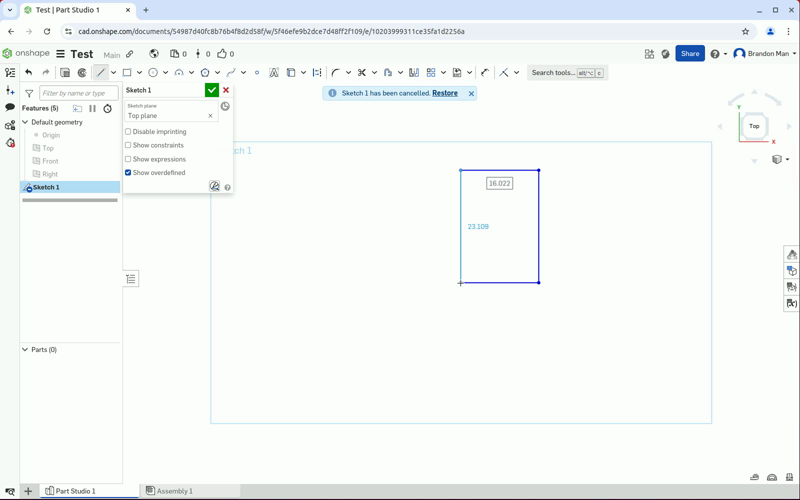
key_up(shift)
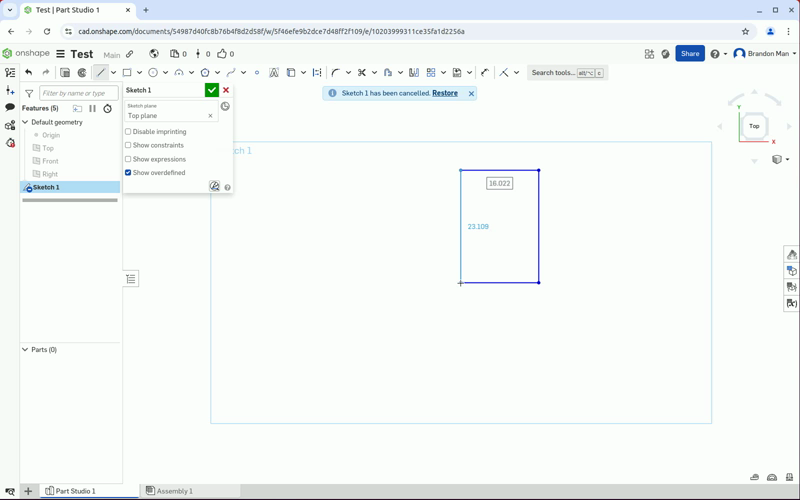
click(460, 282)
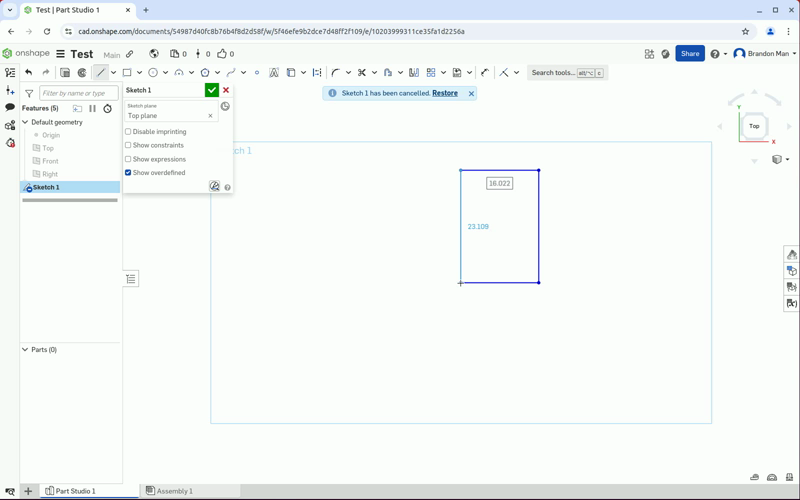
key(esc)
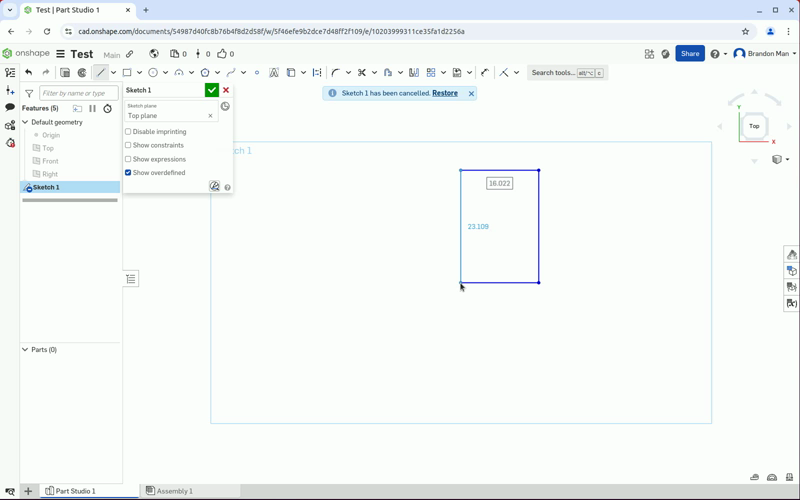
mouse_move(531, 272)
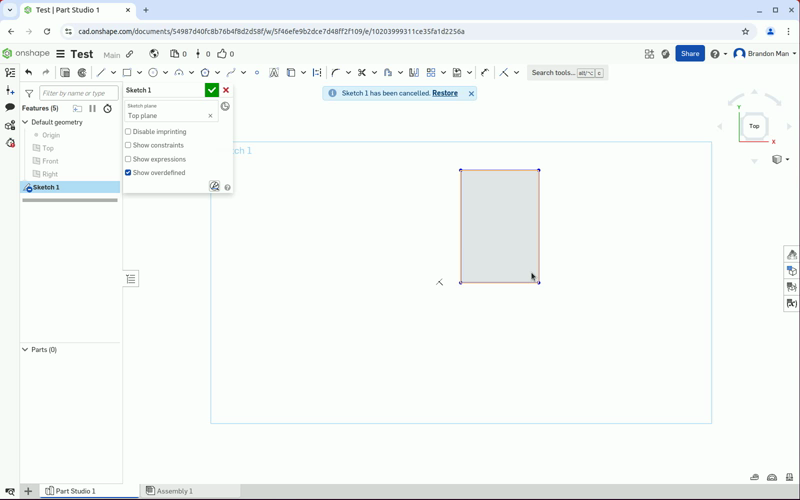
click(531, 272)
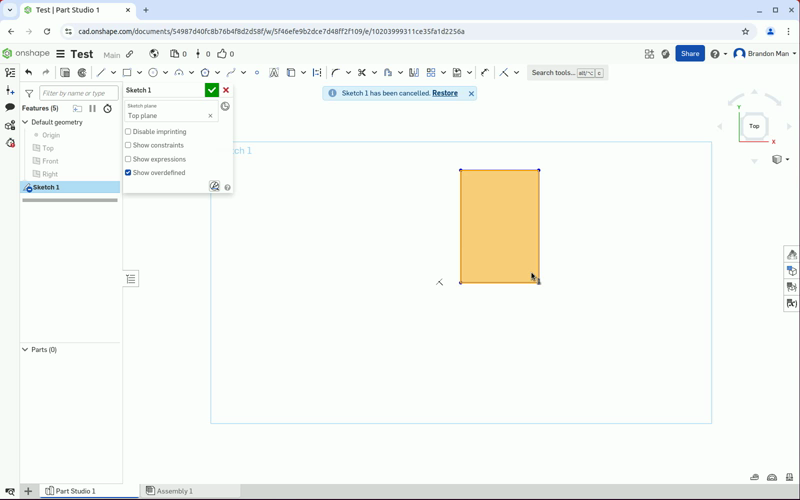
mouse_move(73, 352)
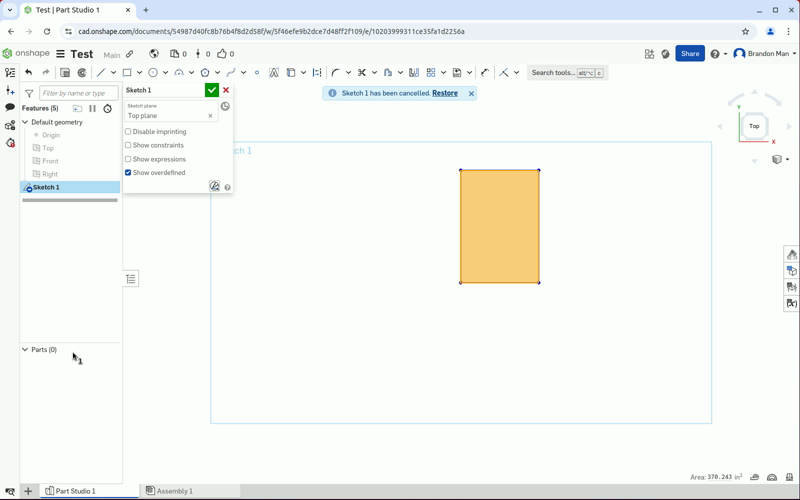
key(shift+y)
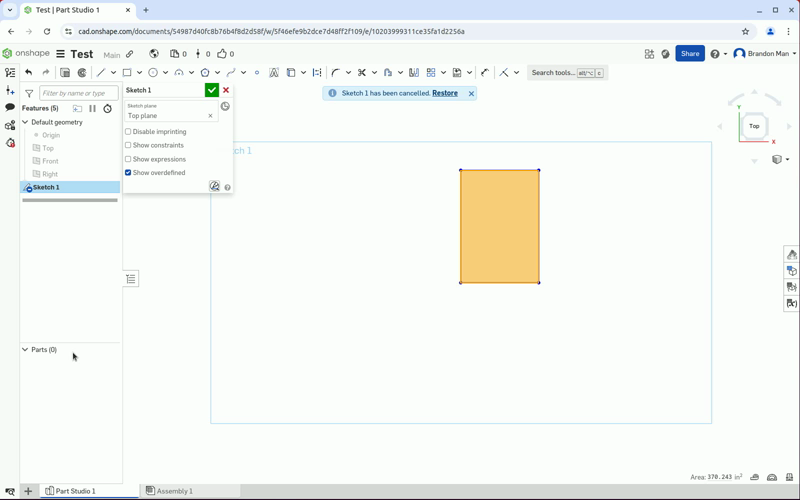
key(shift+e)
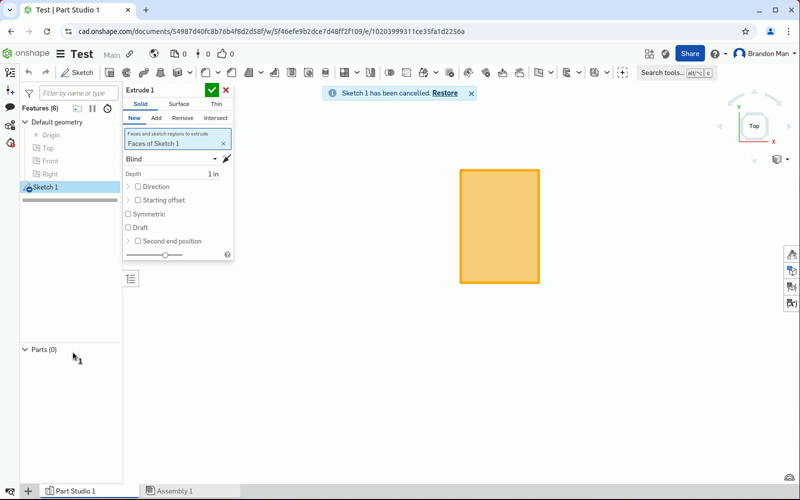
mouse_move(143, 106)
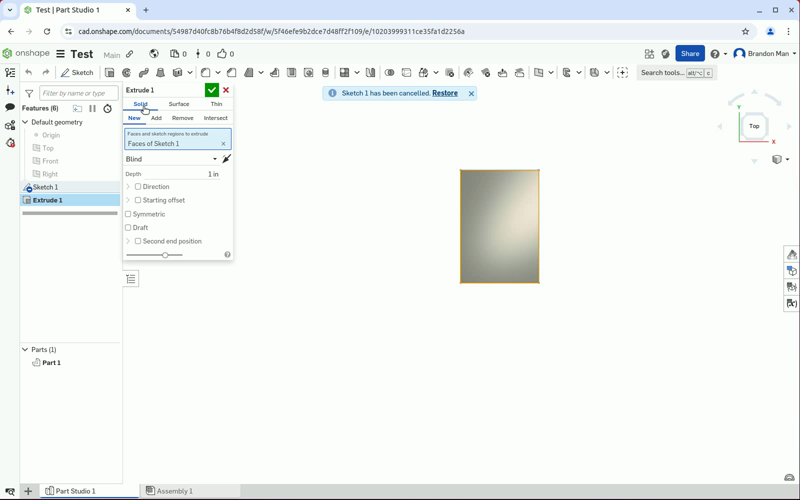
click(143, 106)
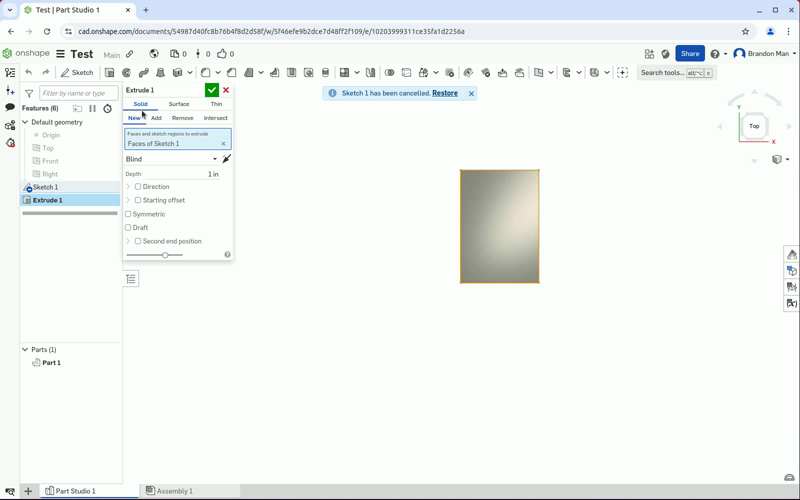
mouse_move(137, 120)
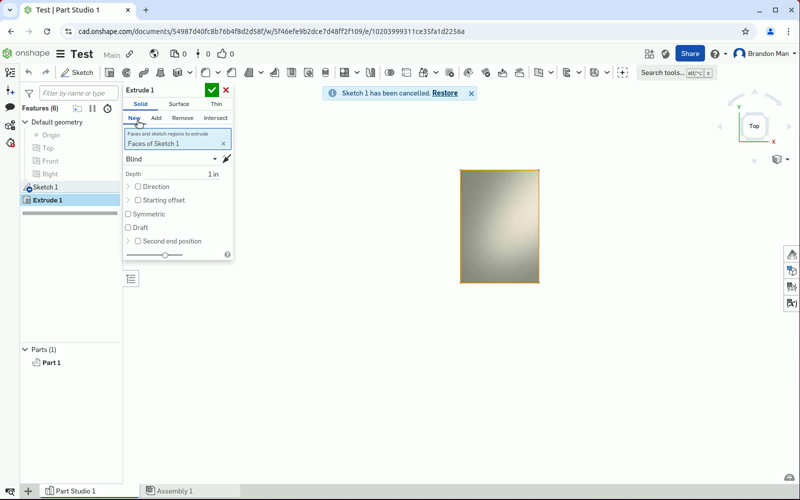
click(137, 120)
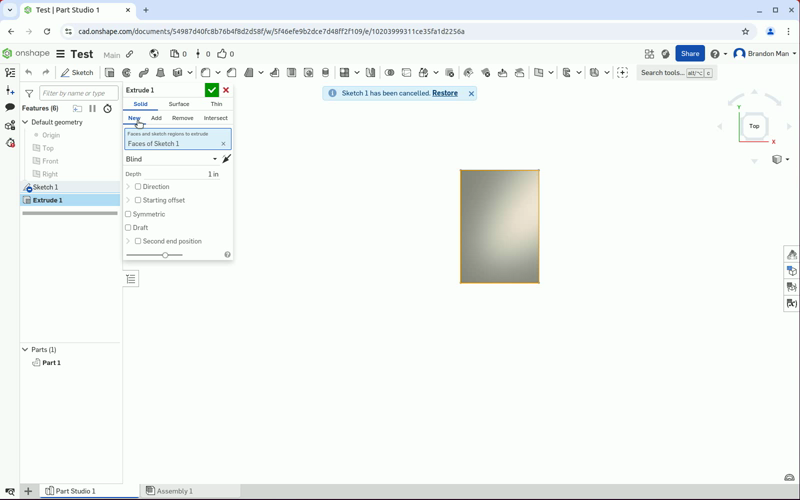
key(tab, 4)
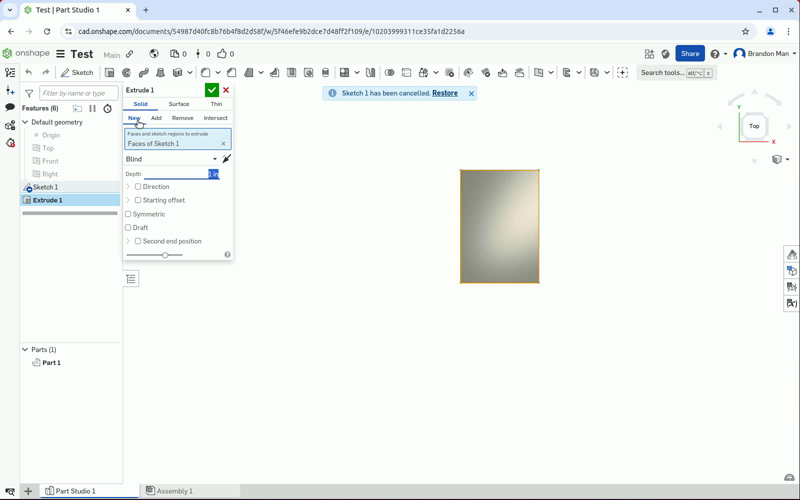
text(11.554)
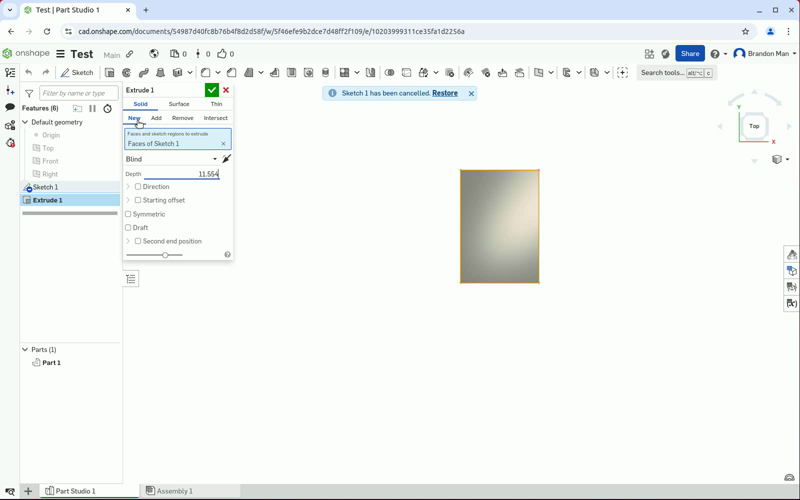
key(enter)
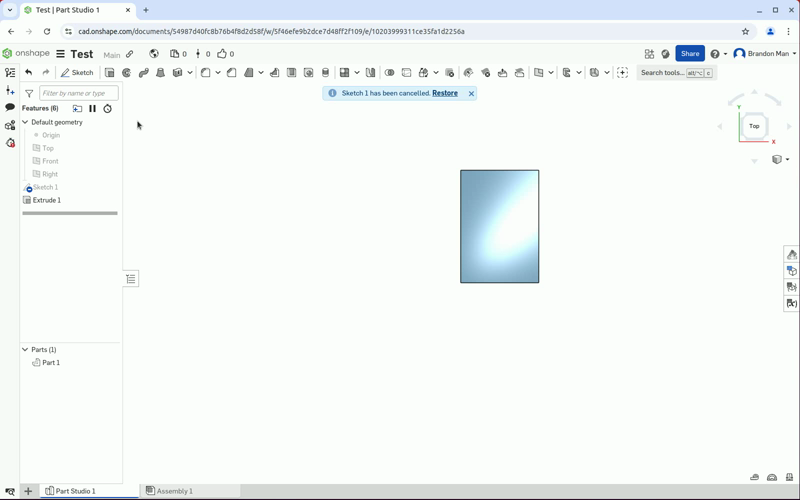
key(shift+h)
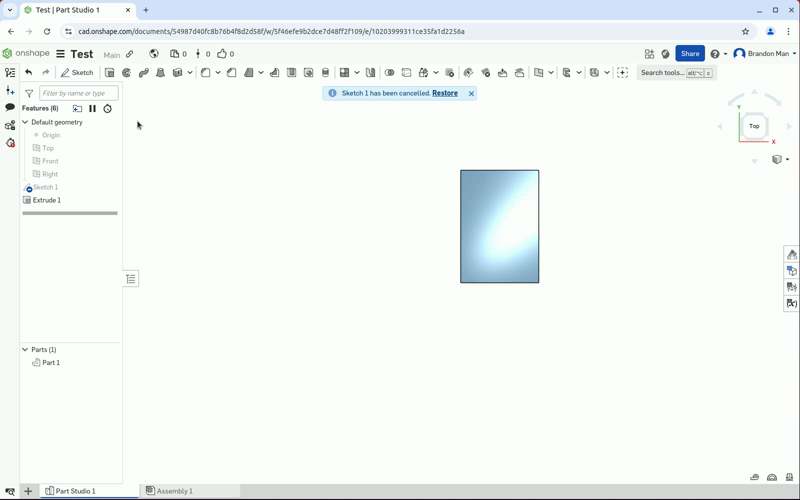
key(shift+h)
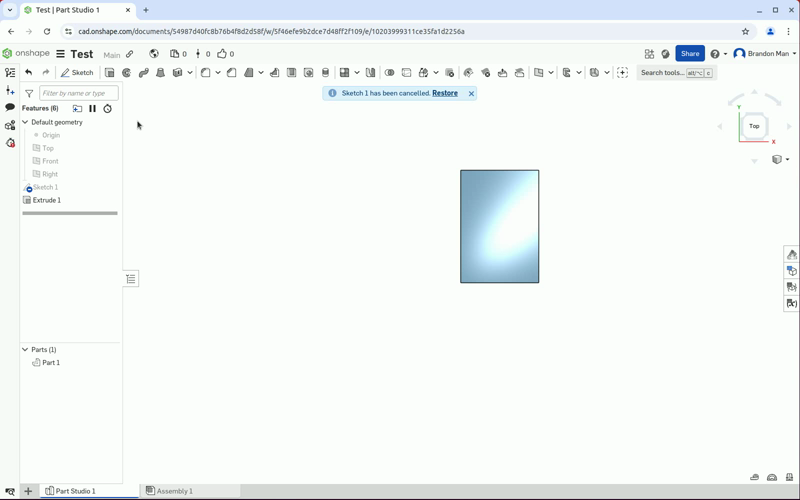
mouse_move(73, 189)
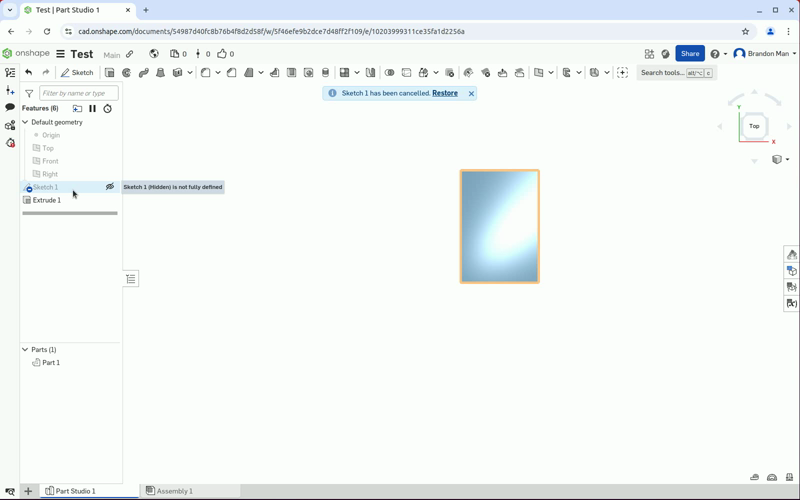
click(73, 189)
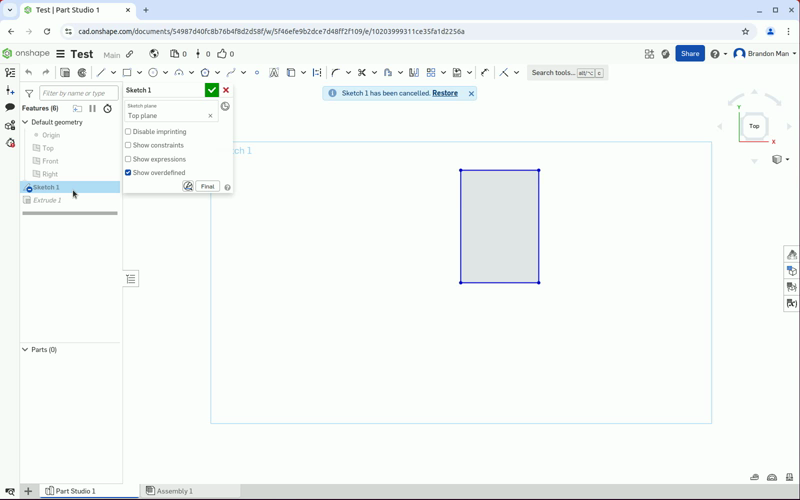
mouse_move(229, 92)
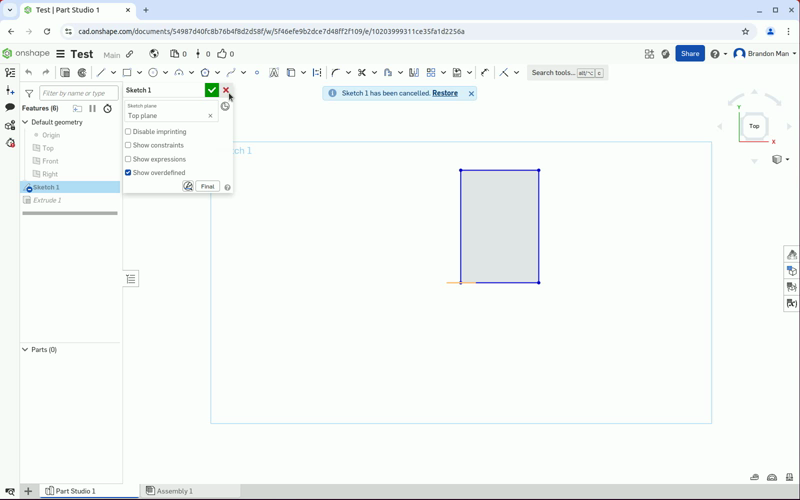
click(229, 92)
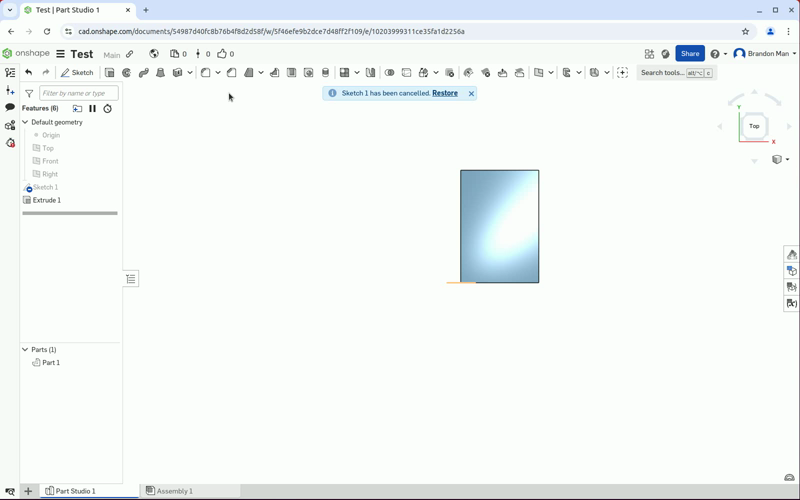
mouse_move(541, 75)
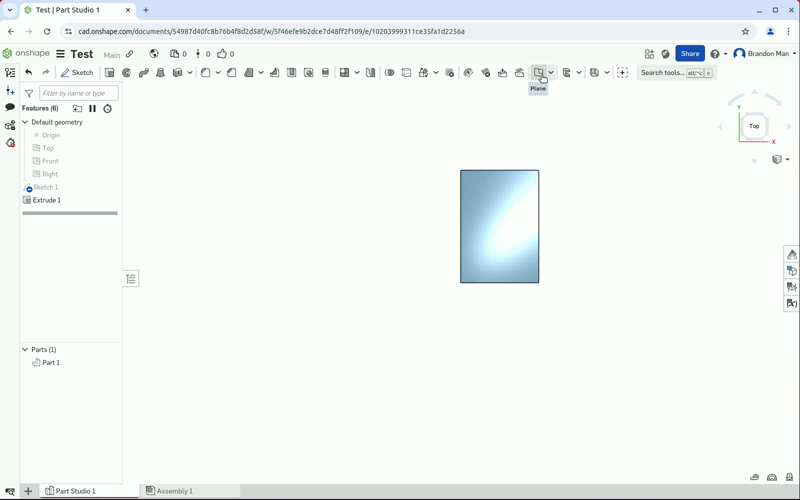
click(541, 75)
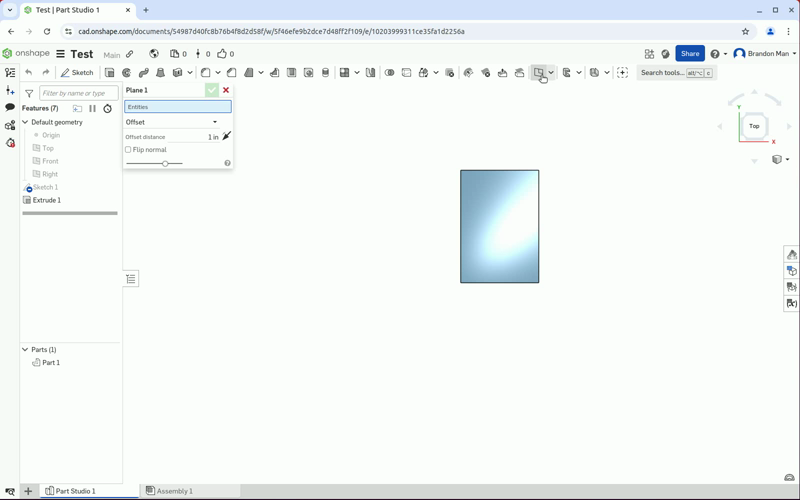
mouse_move(73, 150)
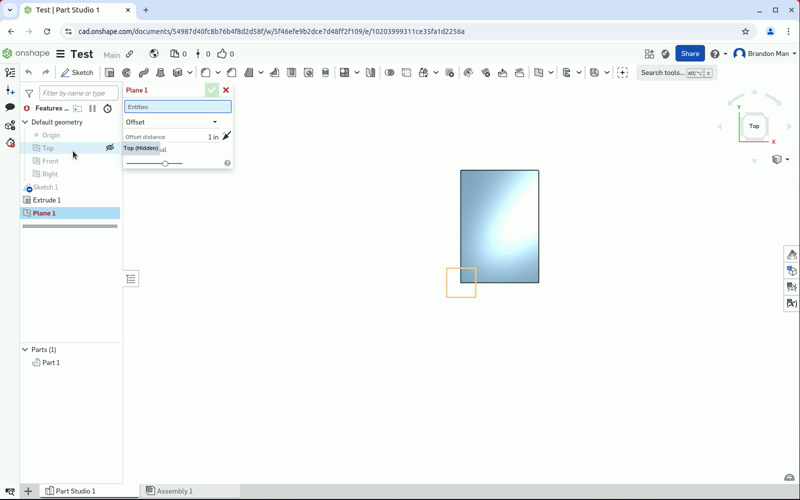
click(73, 150)
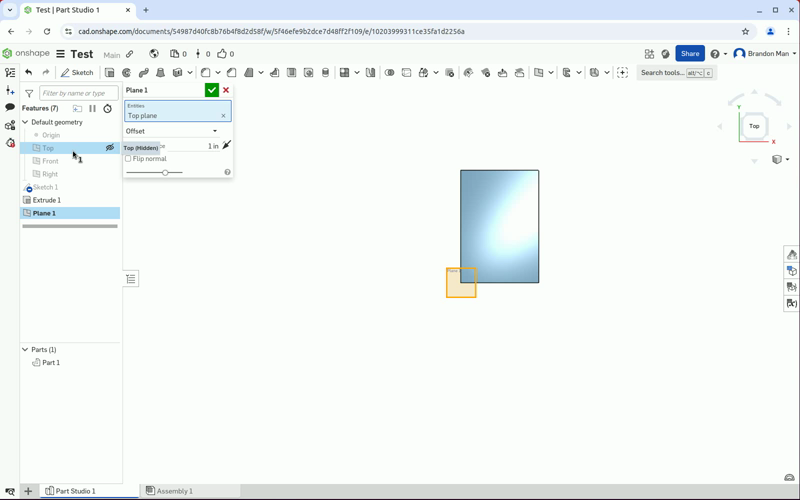
key(tab, 2)
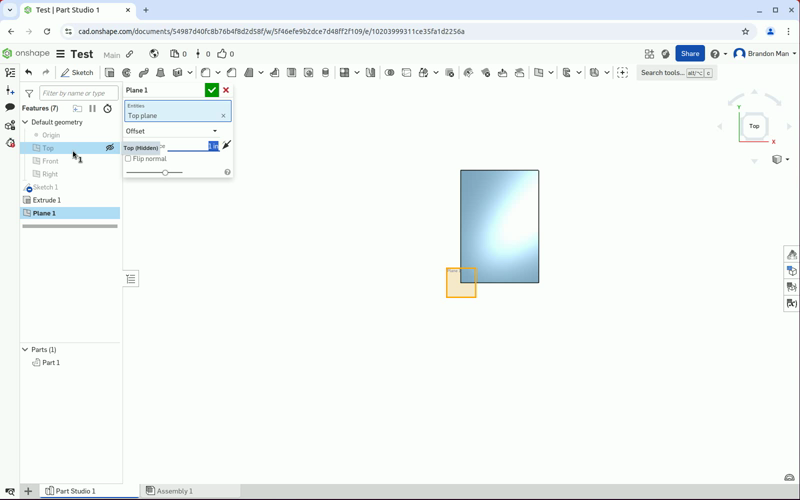
text(11.554)
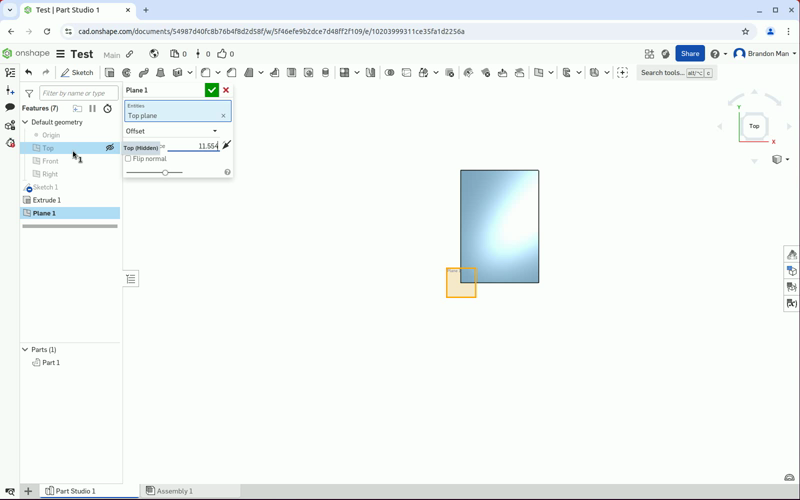
key(enter, 2)
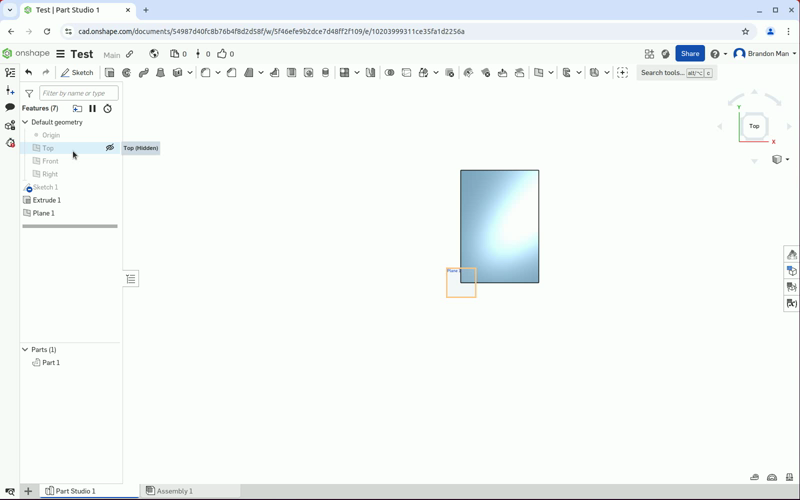
key(shift+s)
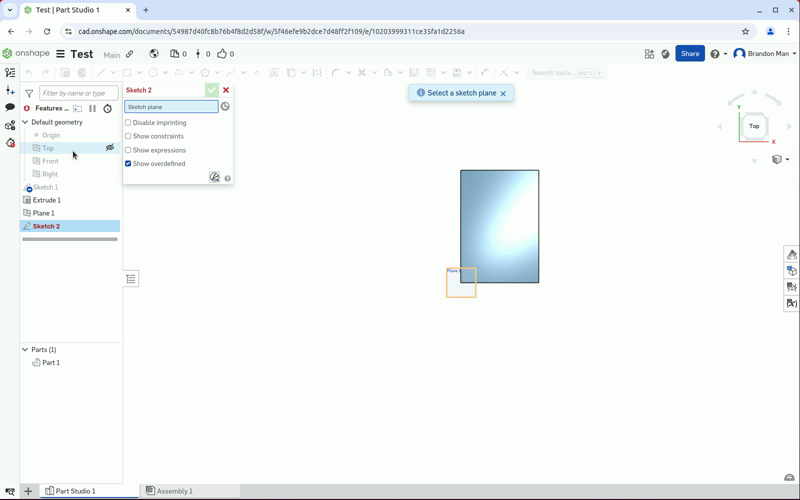
mouse_move(73, 215)
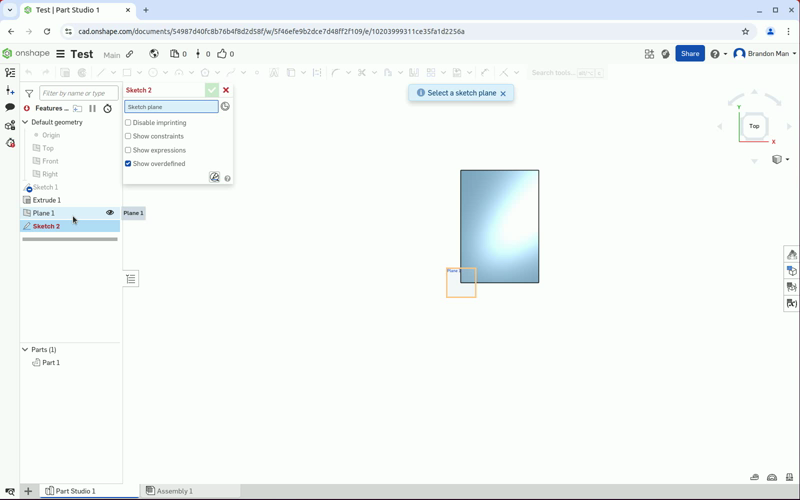
click(73, 215)
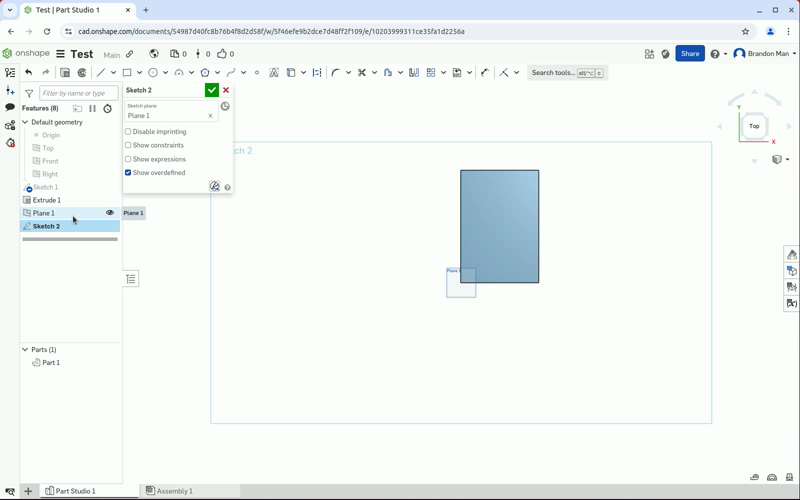
mouse_move(73, 352)
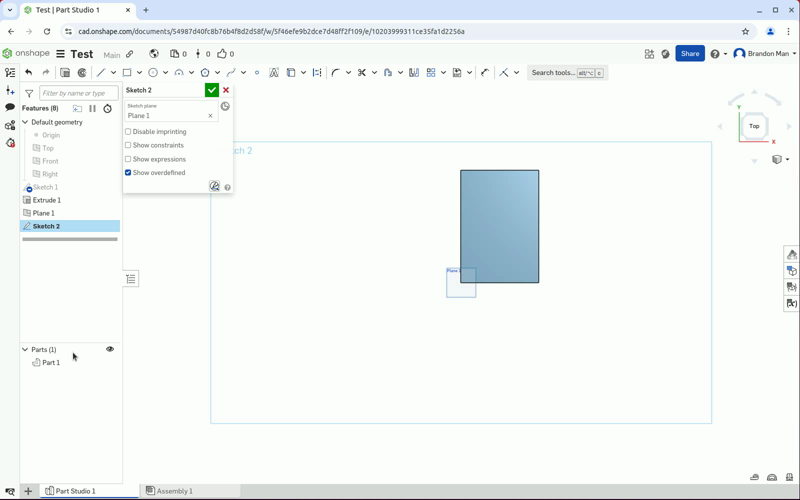
key(y)
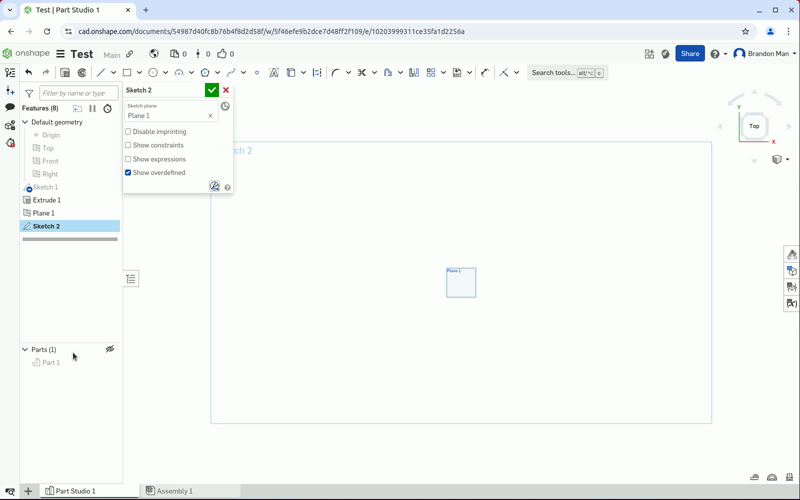
key(l)
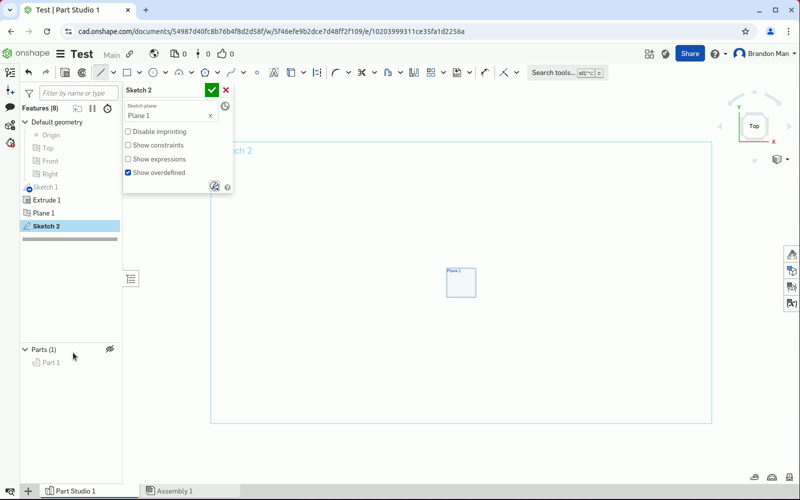
key_down(shift)
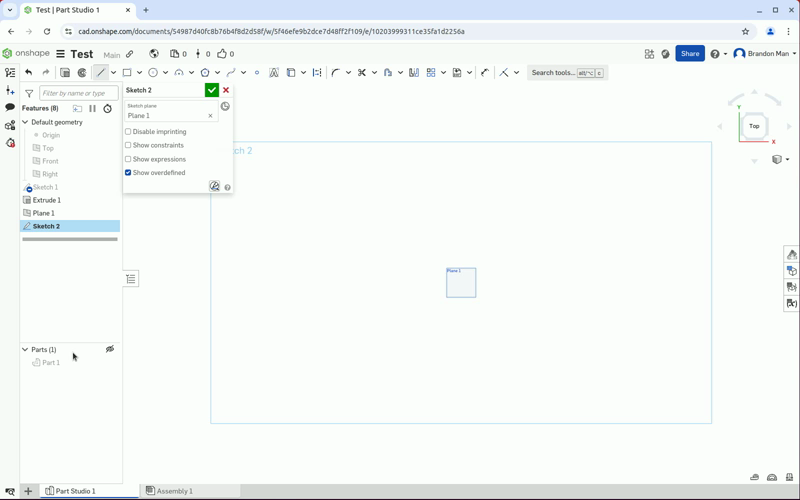
mouse_move(460, 282)
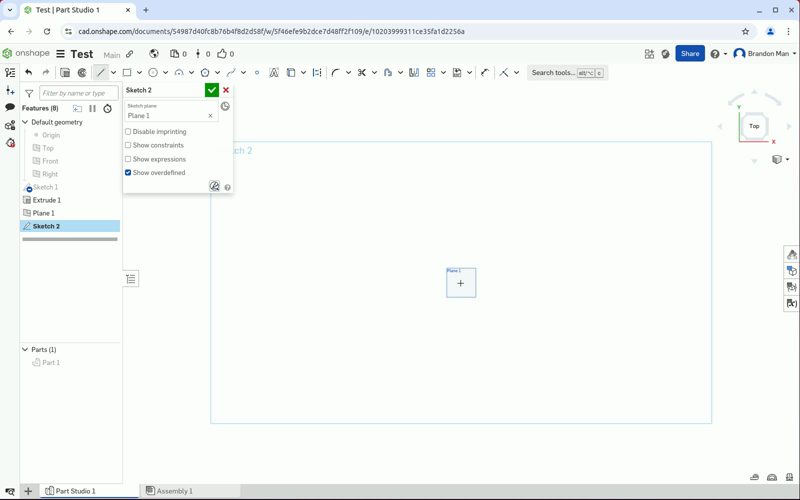
click(460, 282)
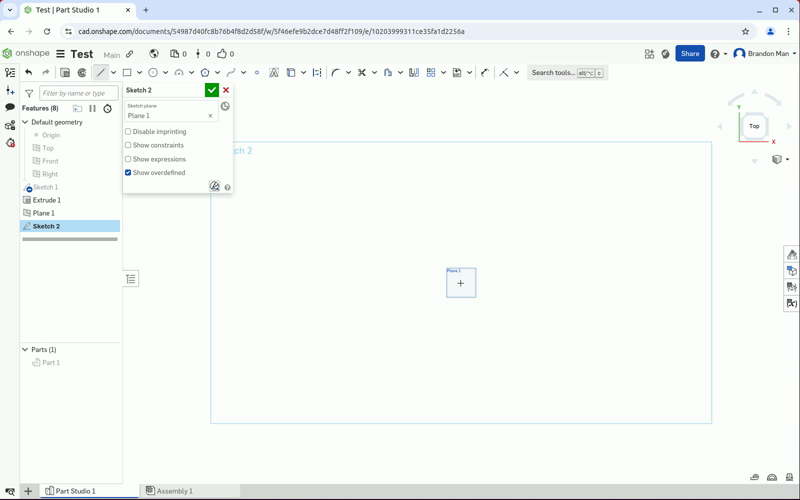
key_up(shift)
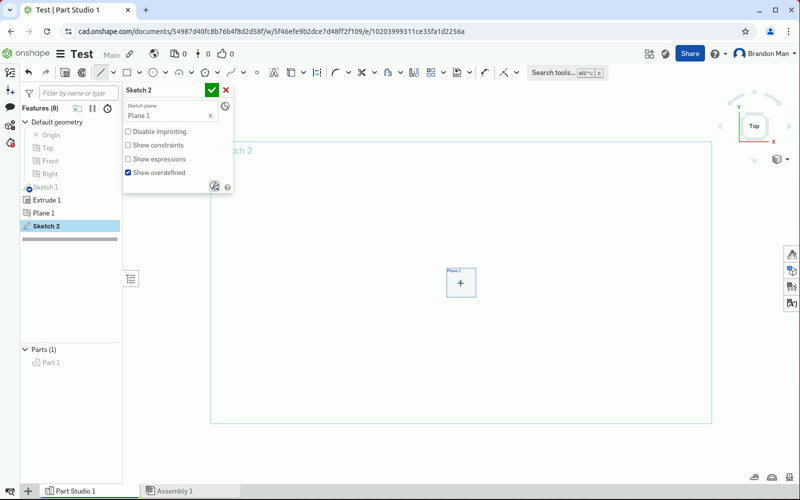
key_down(shift)
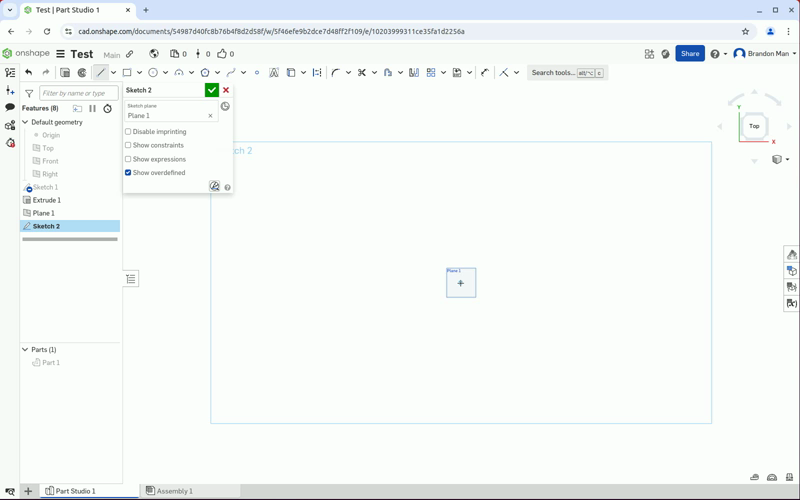
mouse_move(539, 282)
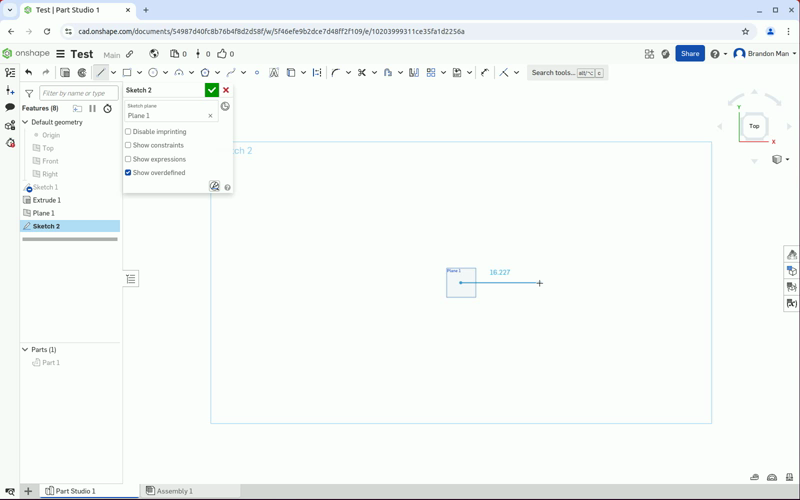
click(539, 282)
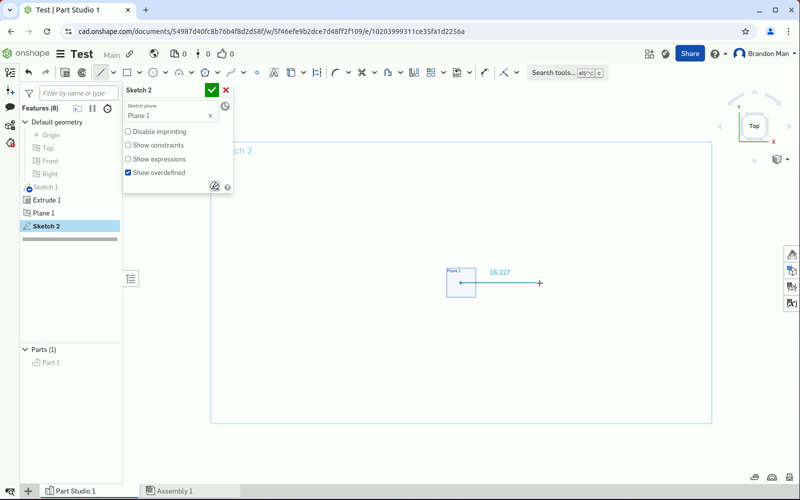
key_up(shift)
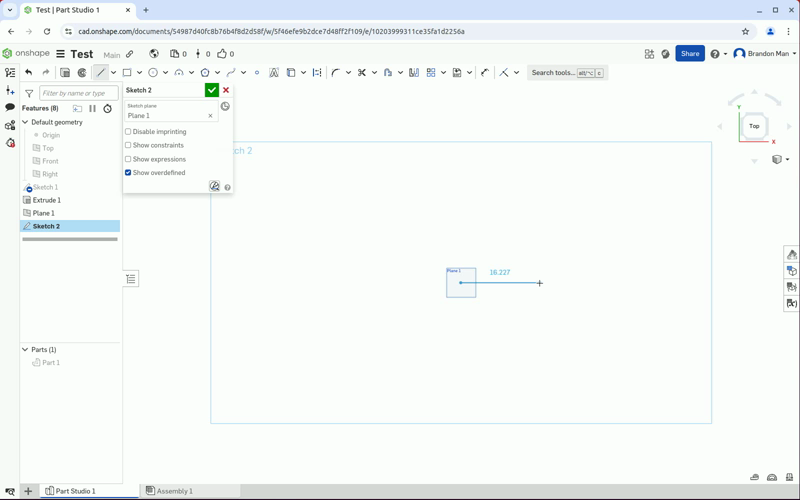
key_down(shift)
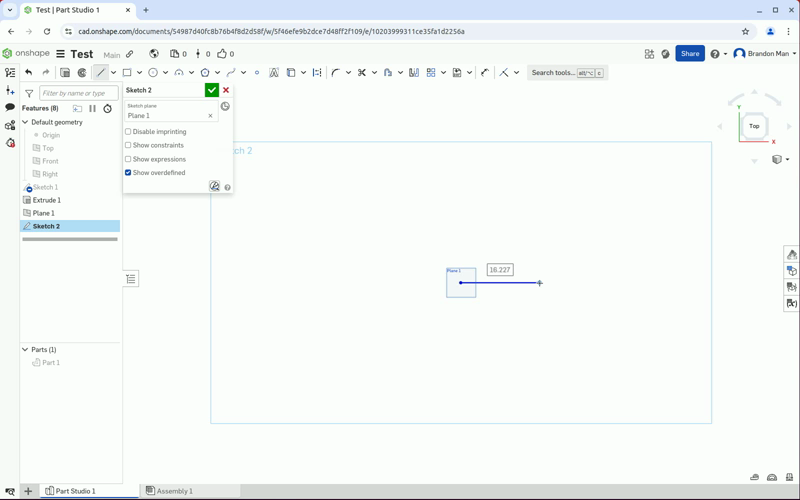
mouse_move(569, 282)
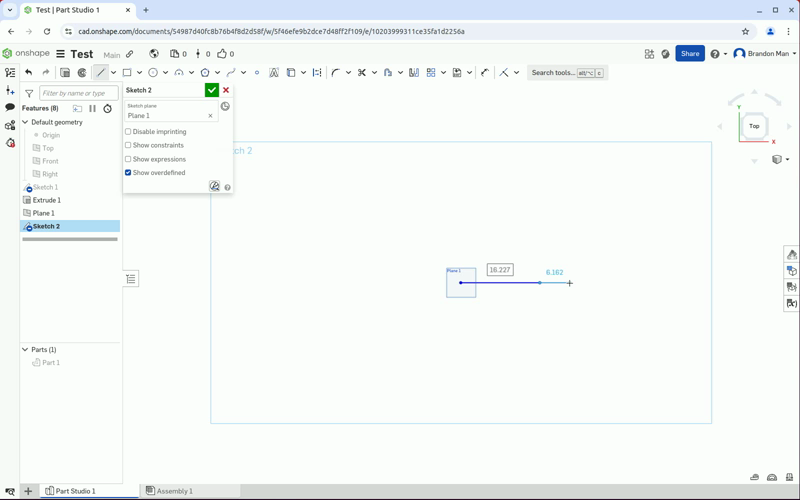
mouse_move(539, 226)
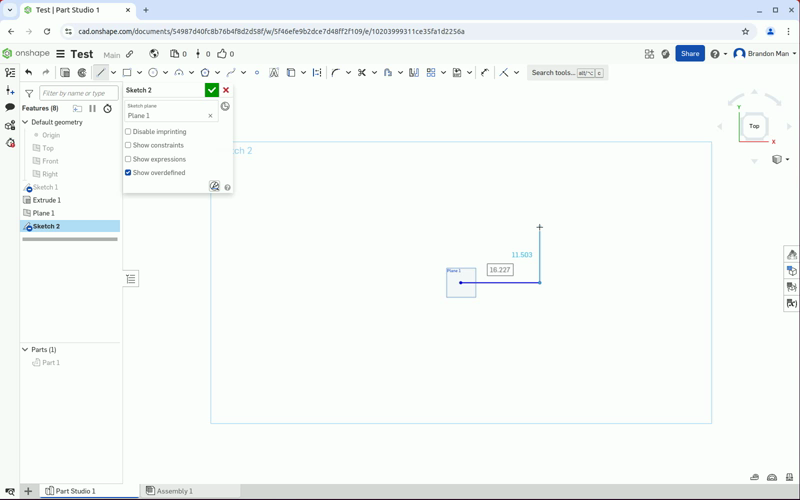
click(539, 226)
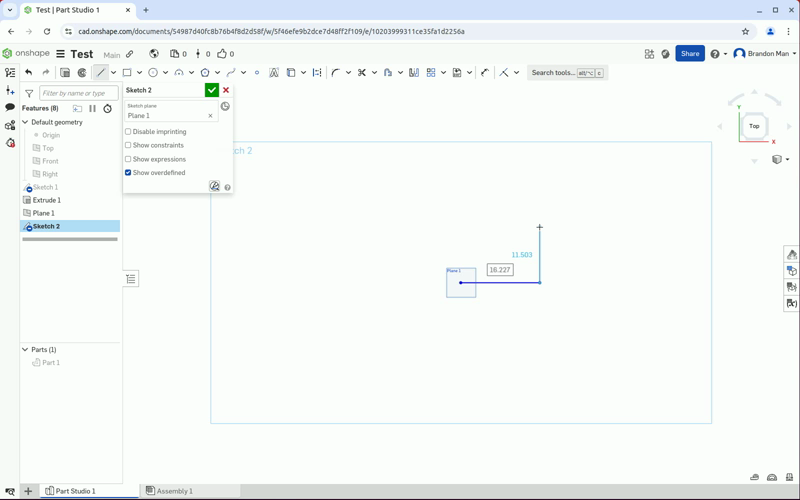
key_up(shift)
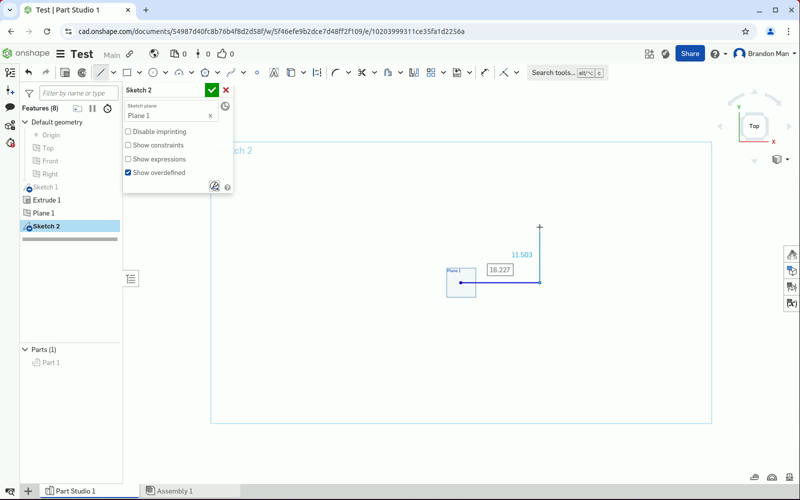
key_down(shift)
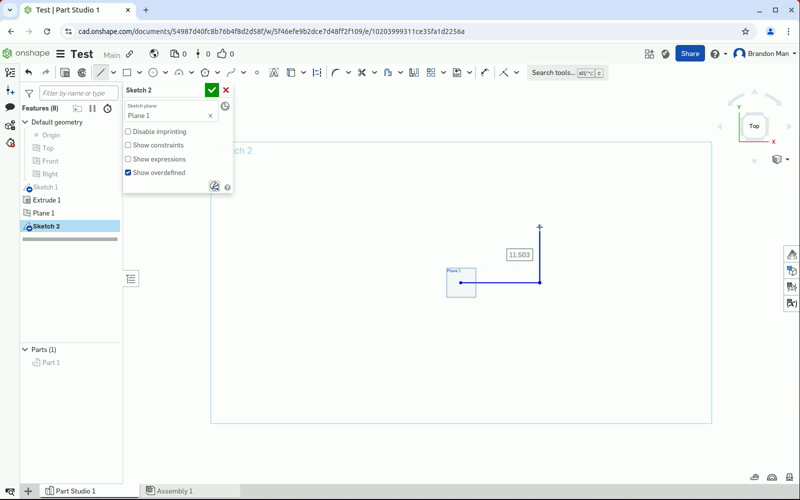
mouse_move(460, 226)
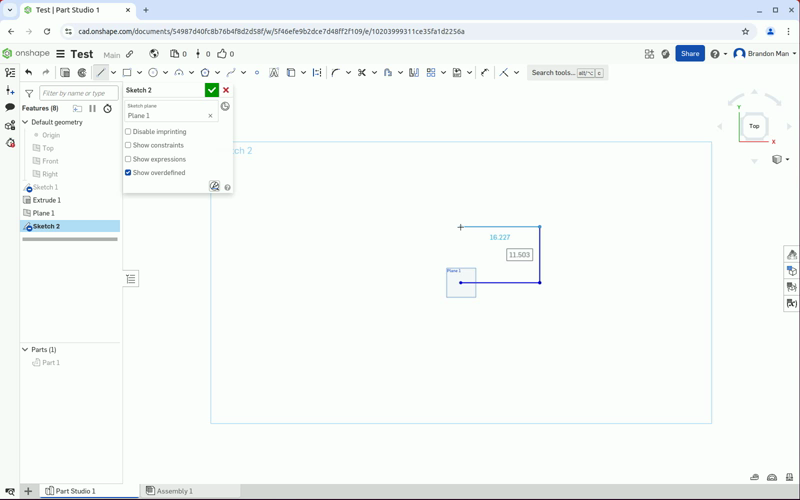
click(460, 226)
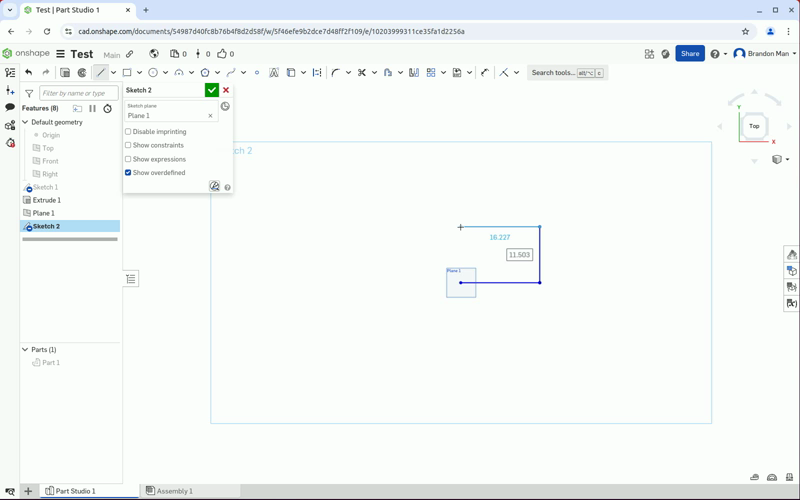
key_up(shift)
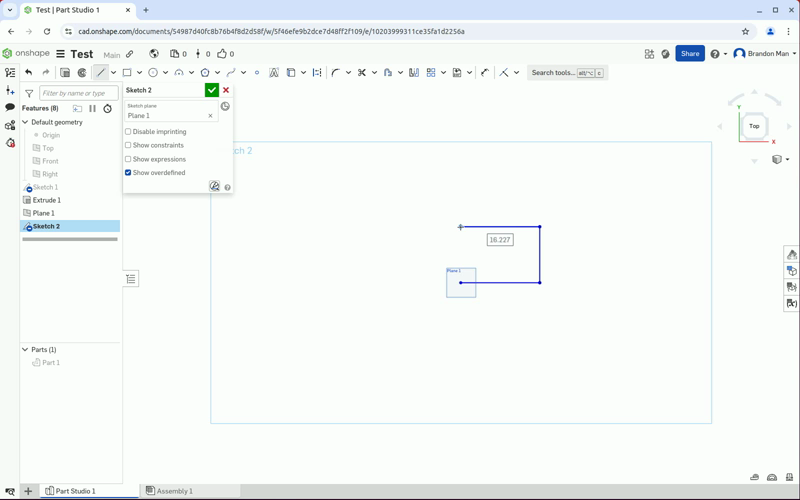
mouse_move(490, 226)
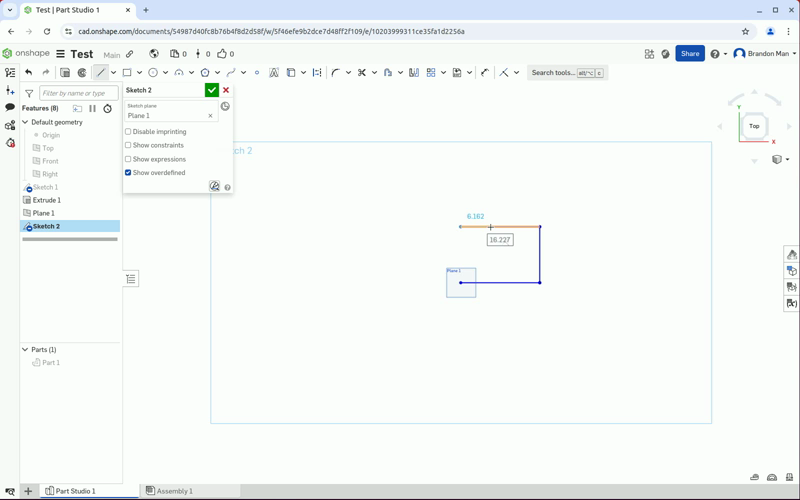
key_down(shift)
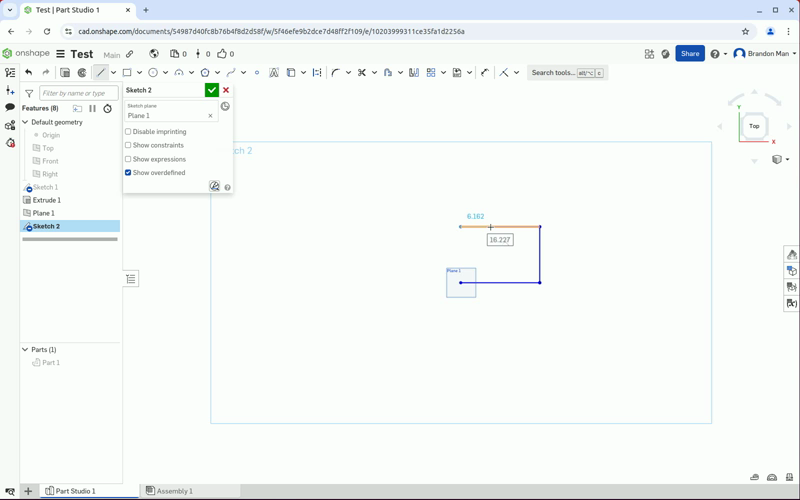
mouse_move(460, 282)
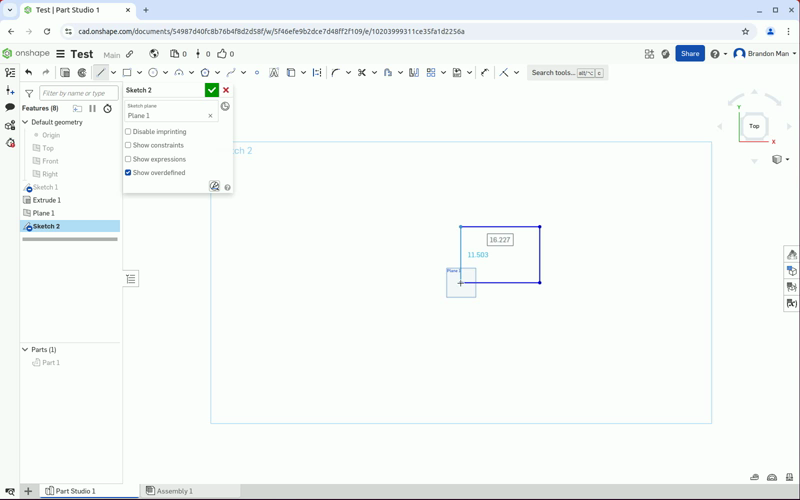
key_up(shift)
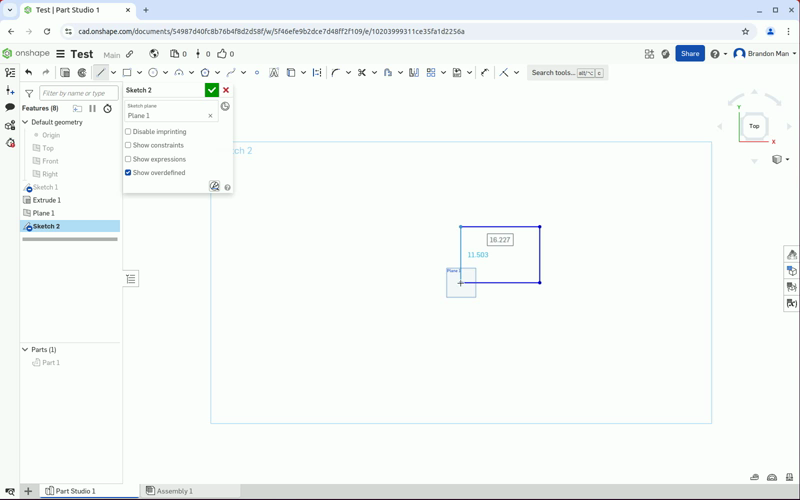
click(460, 282)
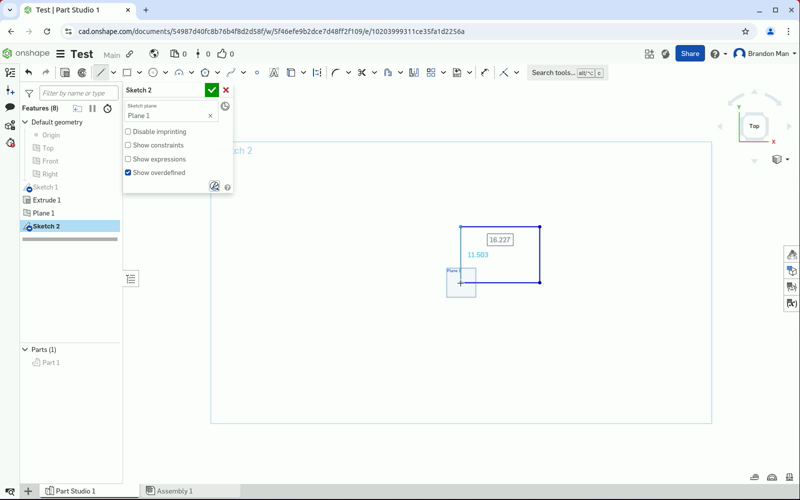
key(esc)
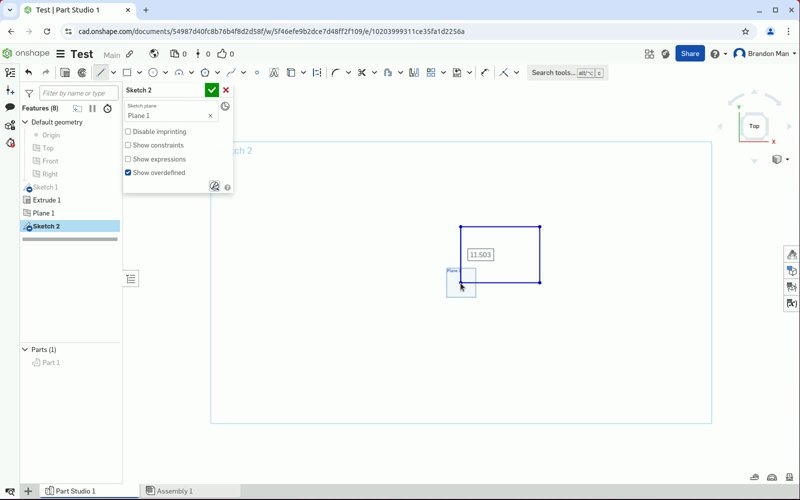
mouse_move(501, 238)
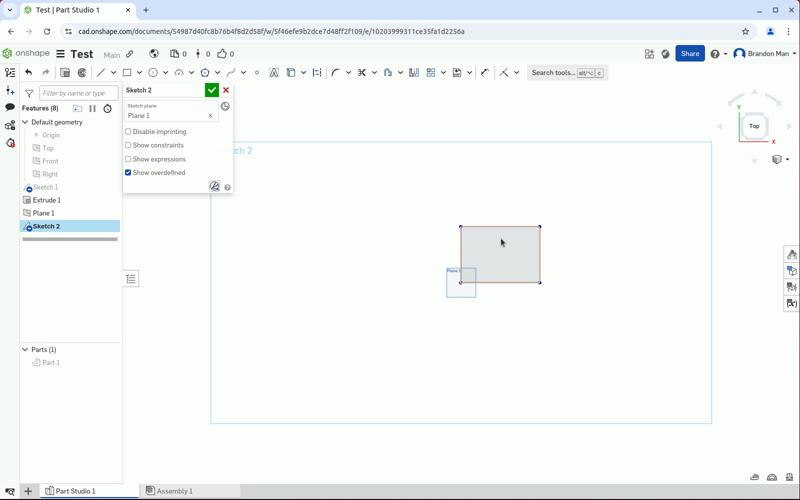
click(501, 238)
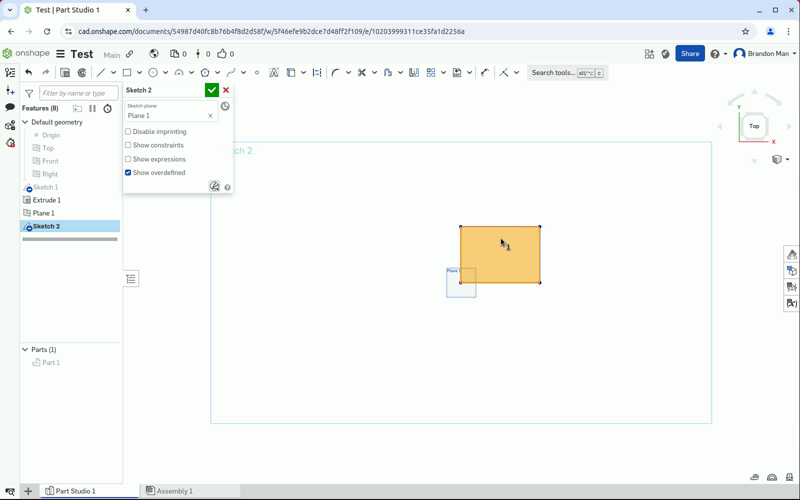
mouse_move(73, 352)
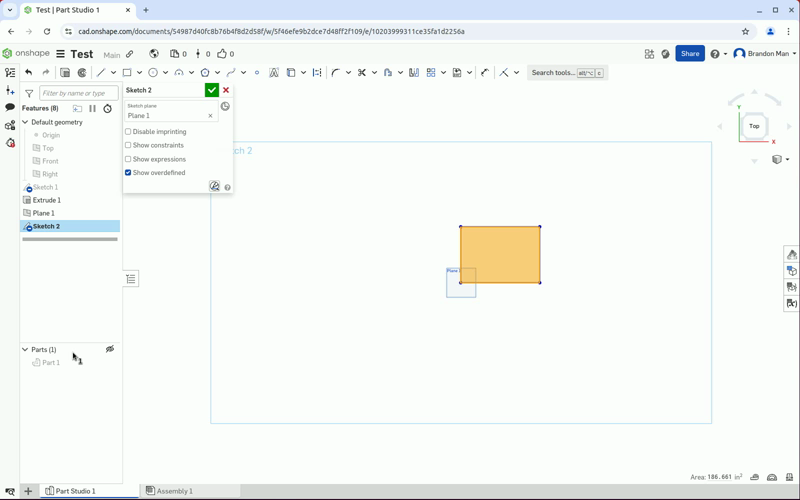
key(shift+y)
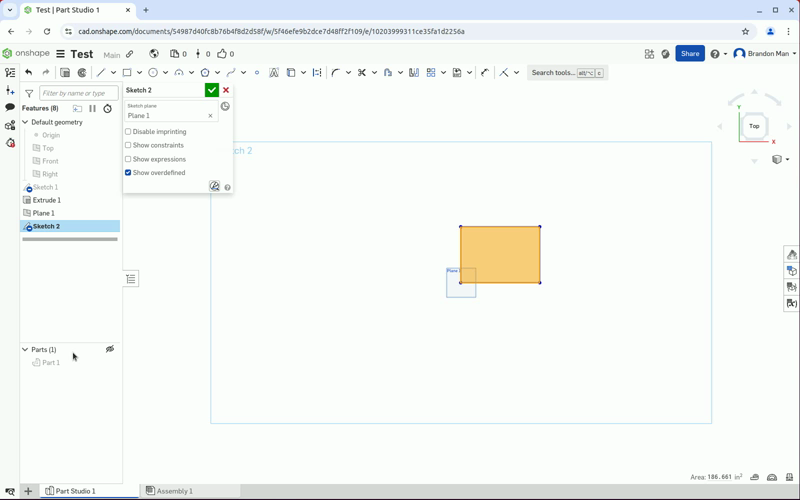
key(shift+e)
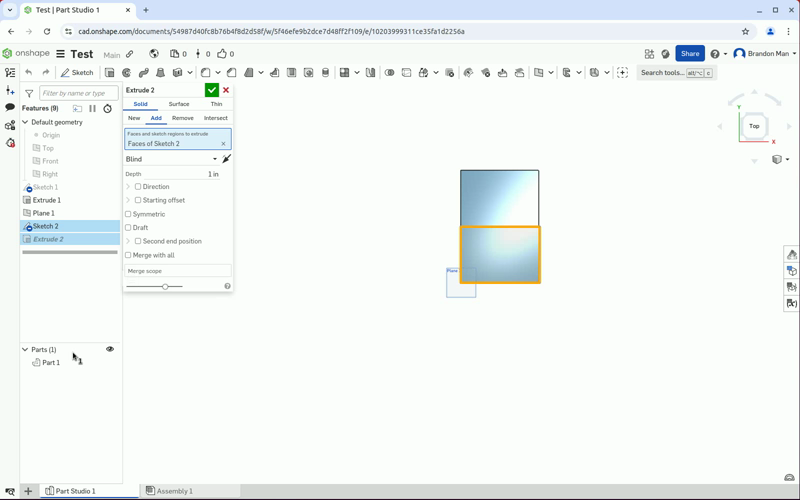
mouse_move(143, 106)
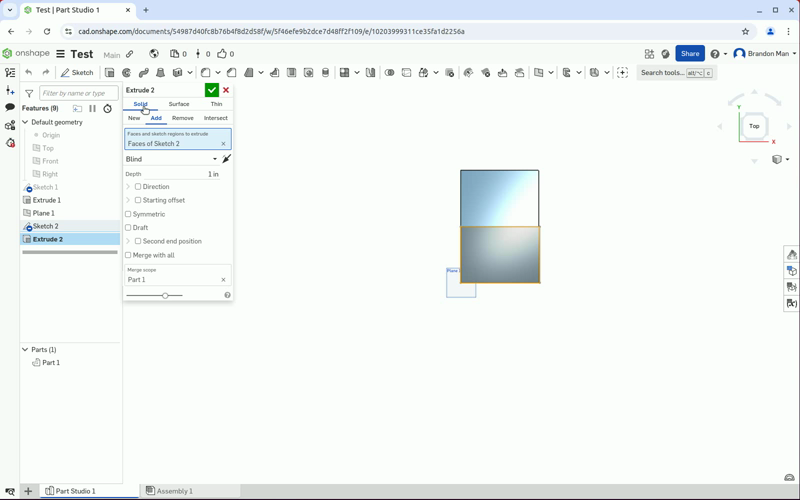
click(143, 106)
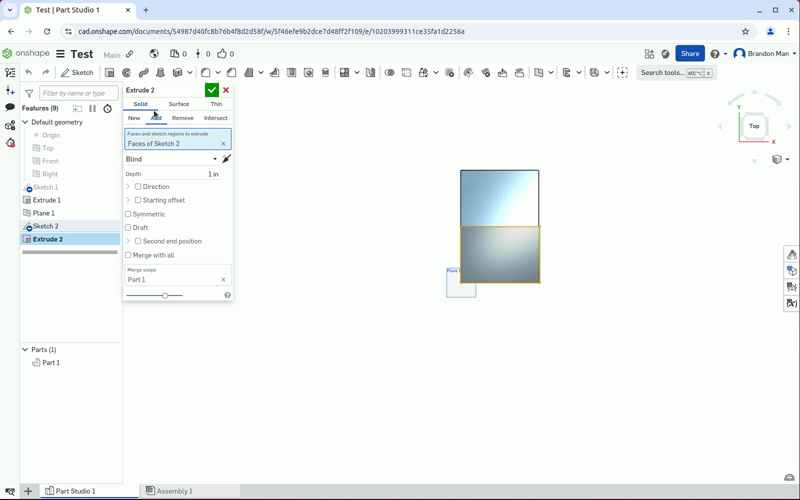
mouse_move(186, 120)
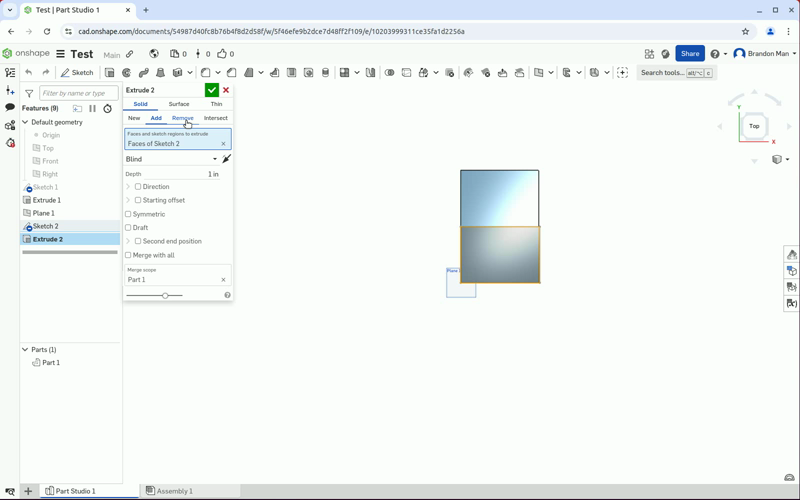
click(186, 120)
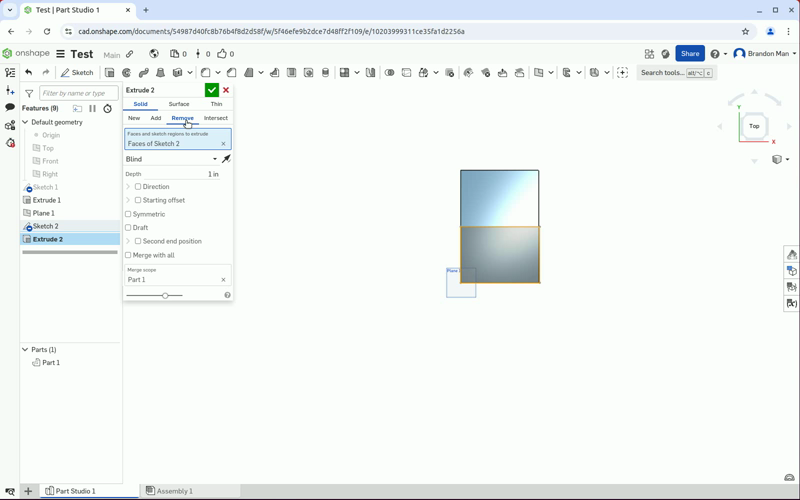
key(tab, 4)
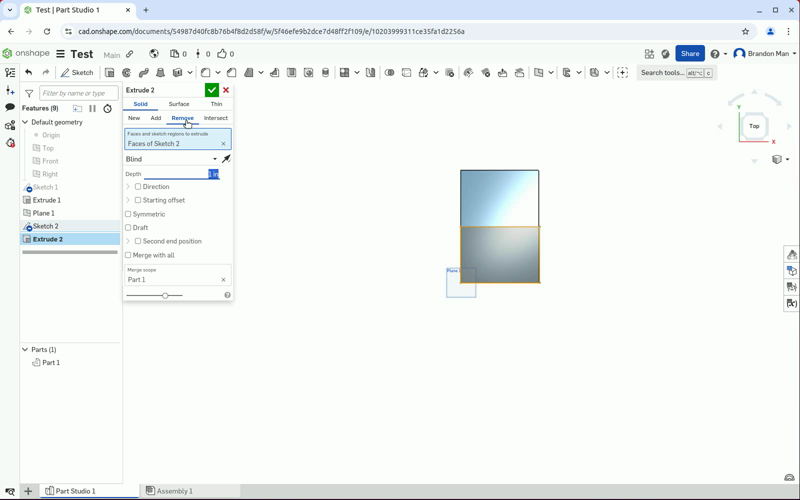
text(5.777)
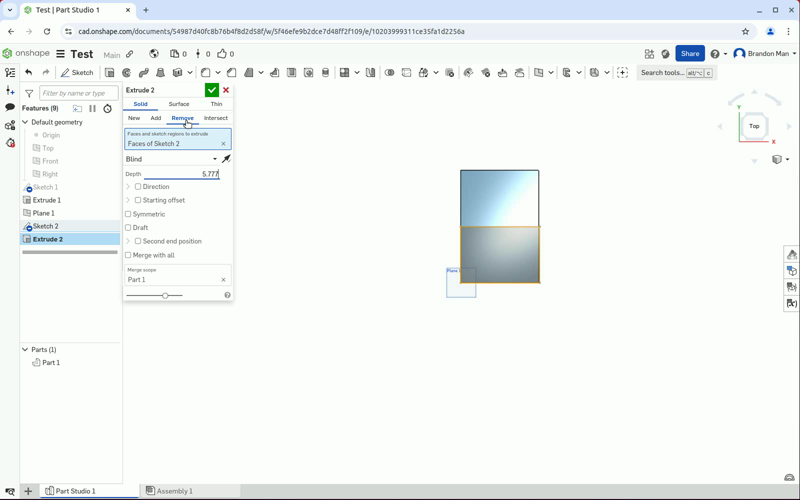
key(tab, 6)
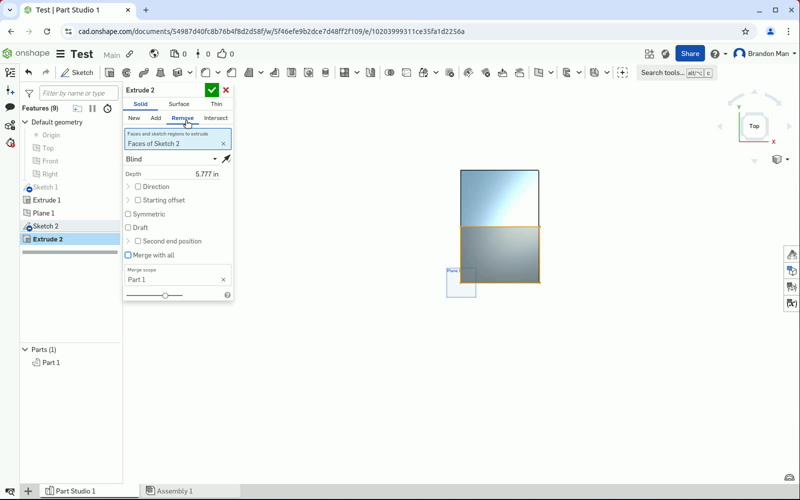
key(space)
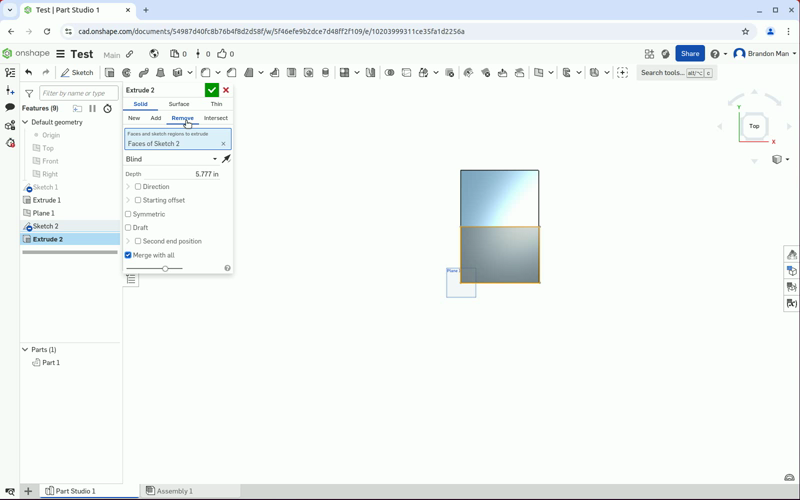
key(enter)
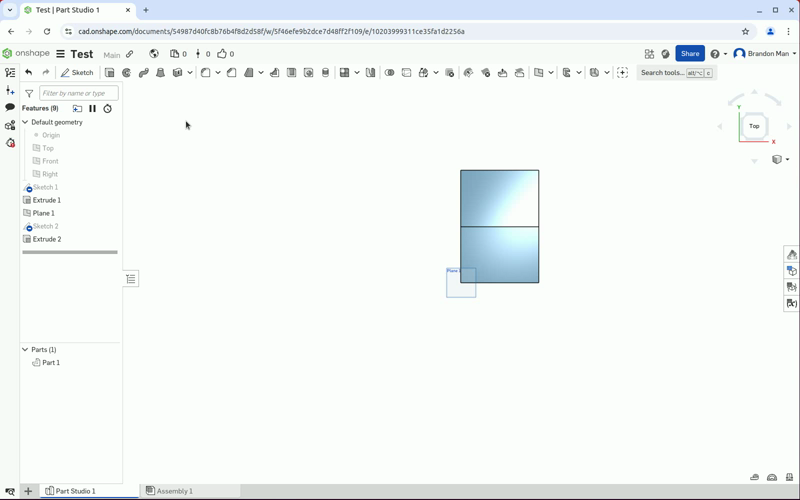
key(shift+h)
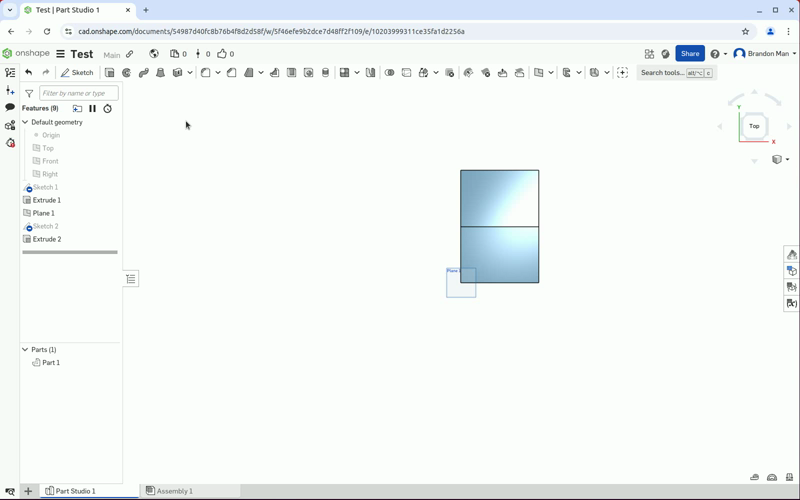
key(shift+h)
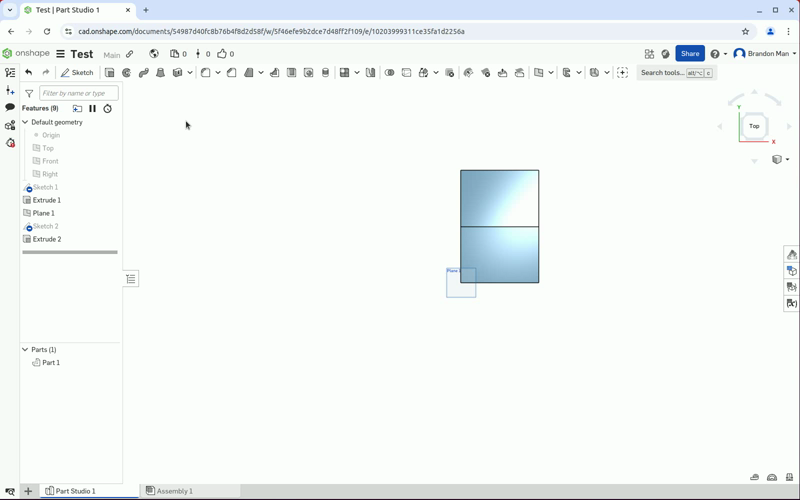
mouse_move(73, 189)
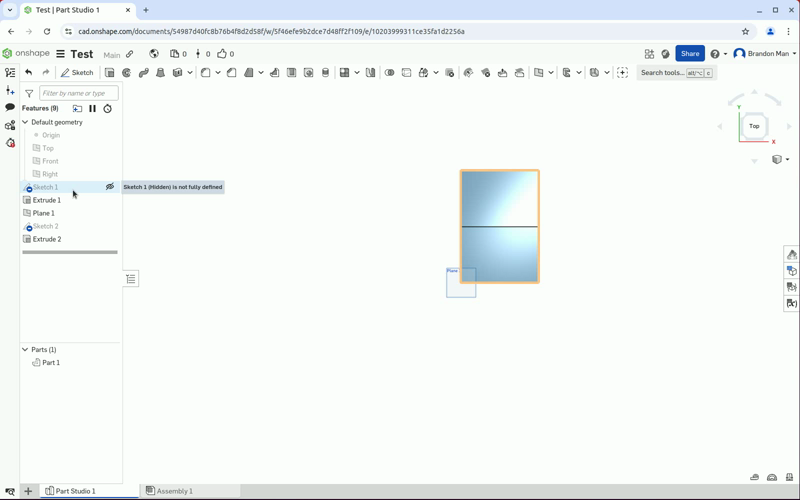
click(73, 189)
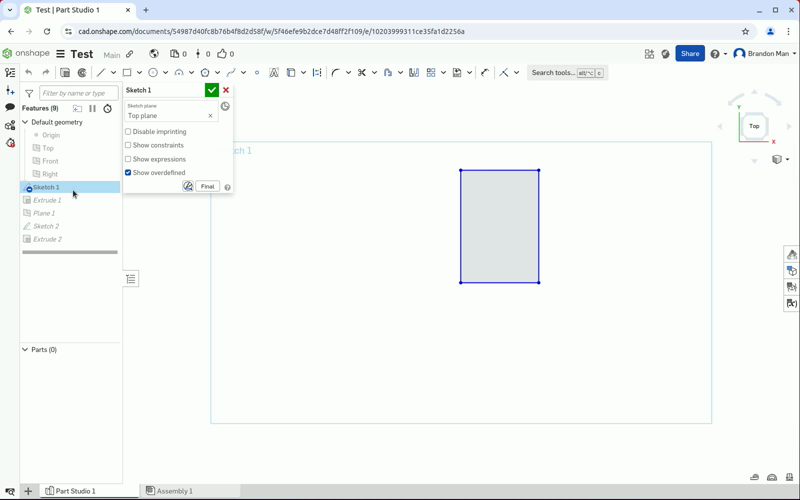
mouse_move(229, 92)
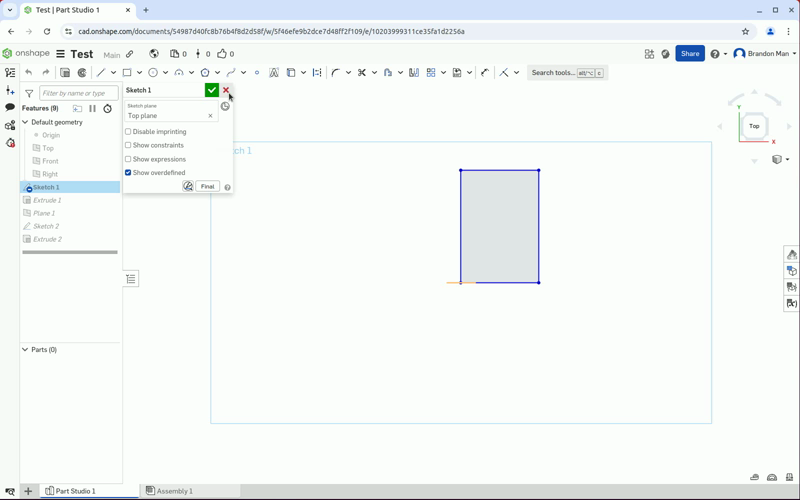
click(229, 92)
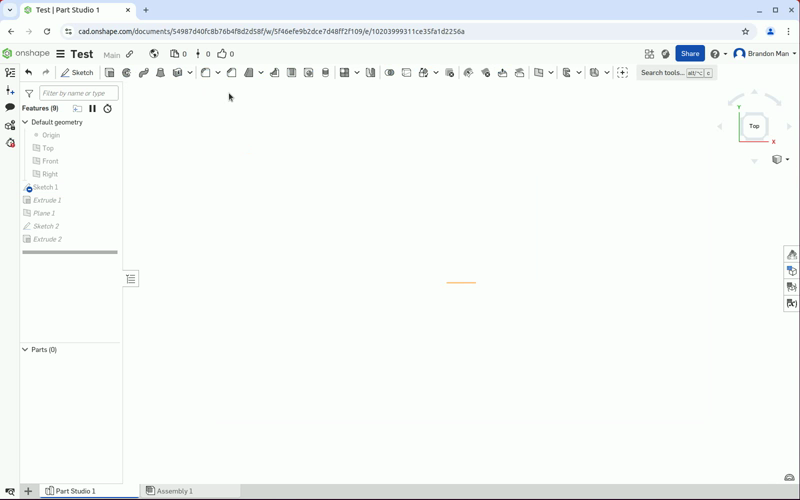
key(shift+s)
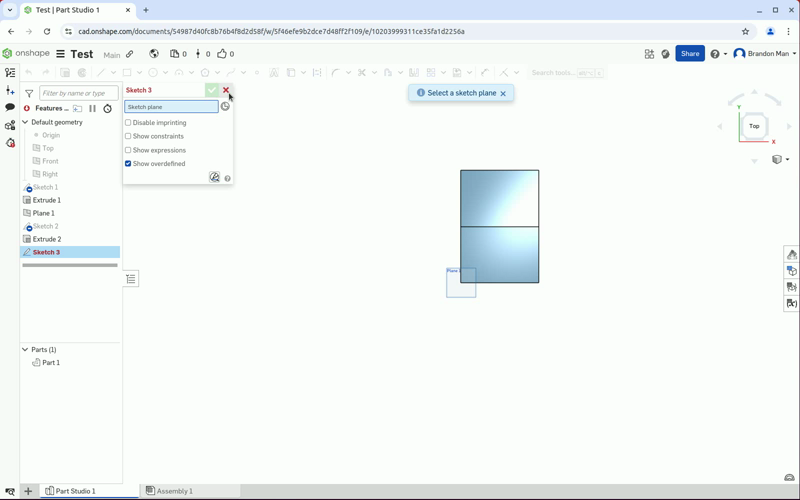
mouse_move(73, 215)
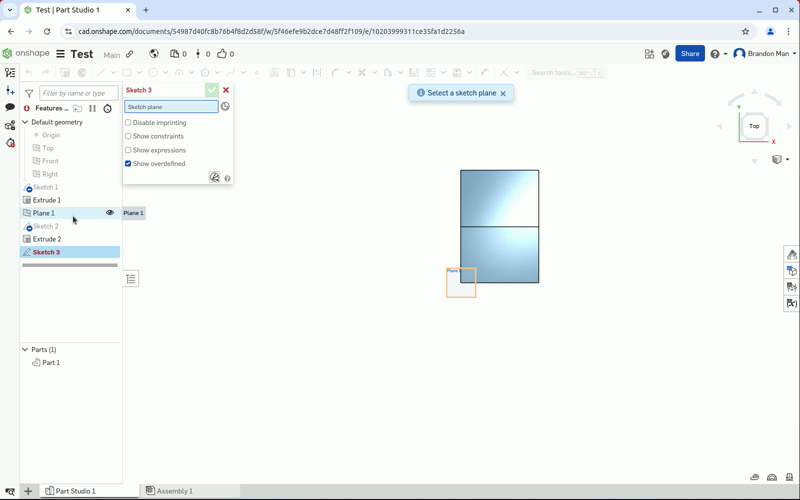
click(73, 215)
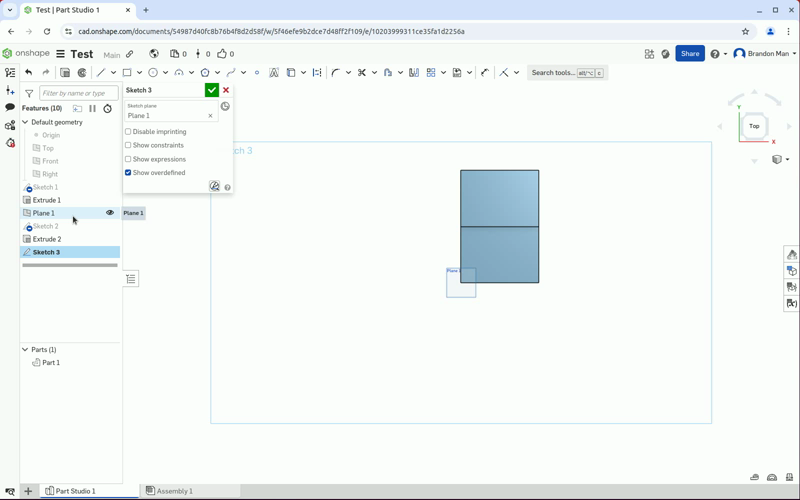
mouse_move(73, 352)
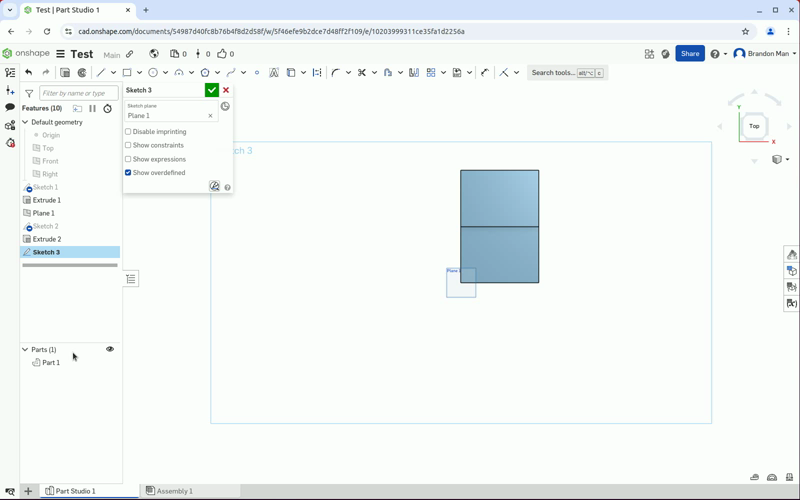
key(y)
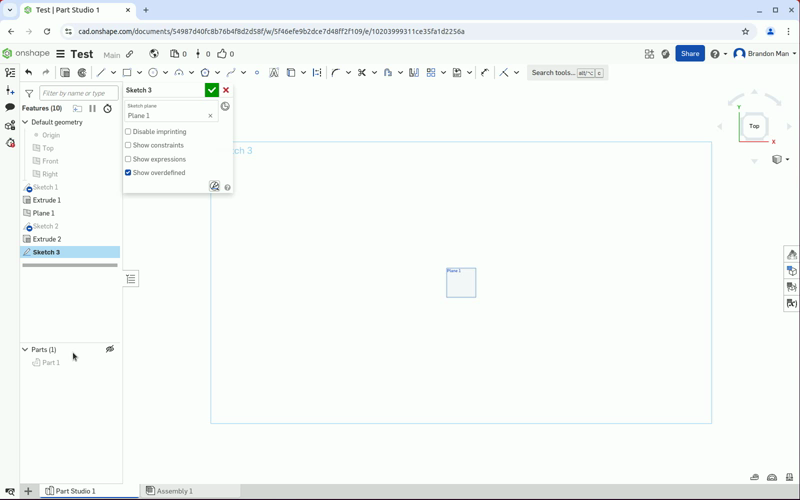
key(l)
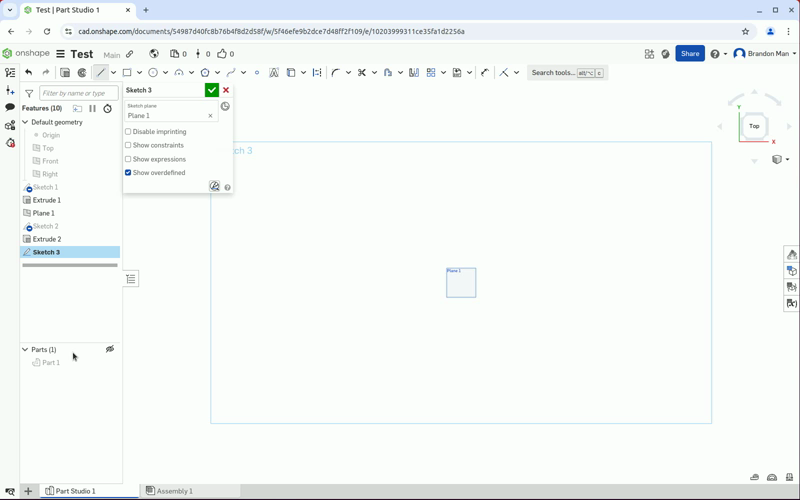
key_down(shift)
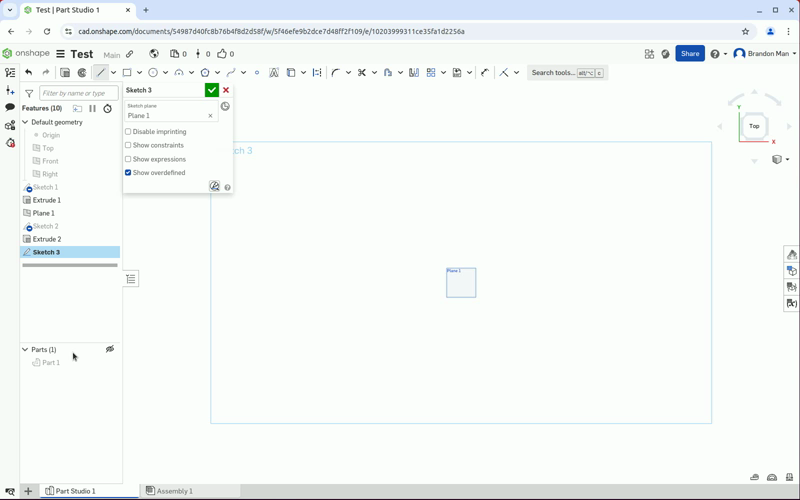
mouse_move(505, 226)
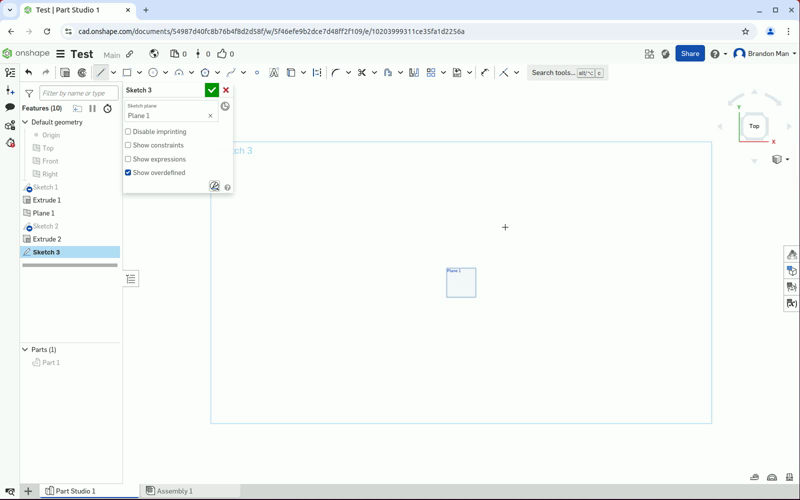
click(505, 226)
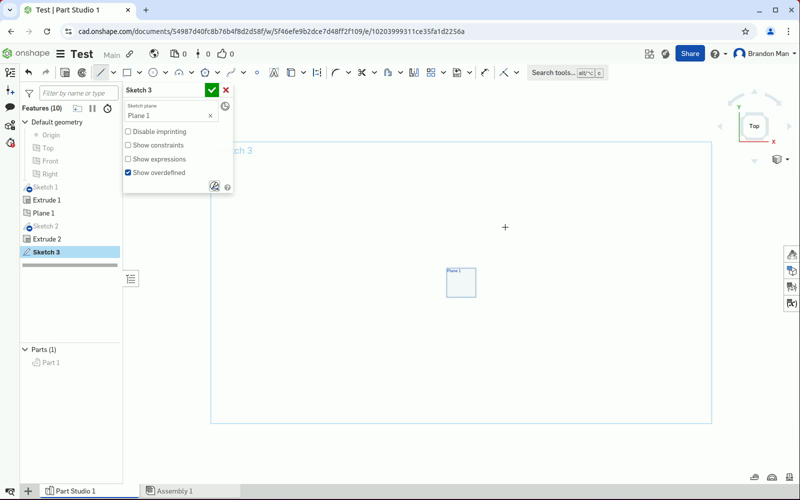
key_up(shift)
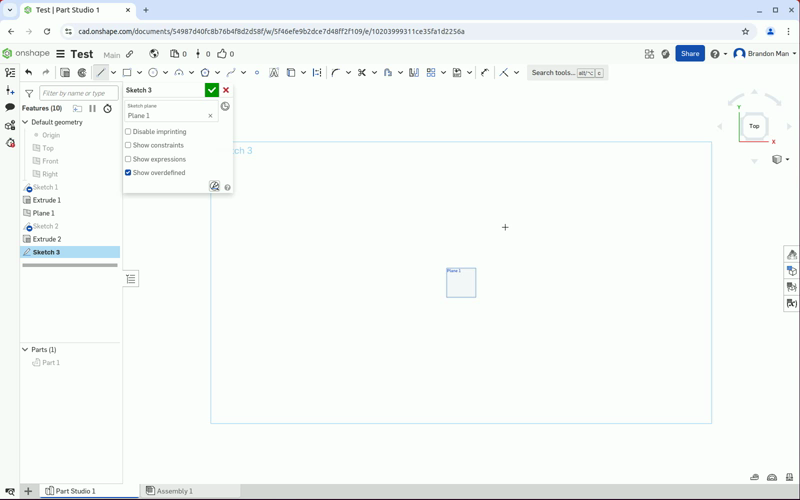
key_down(shift)
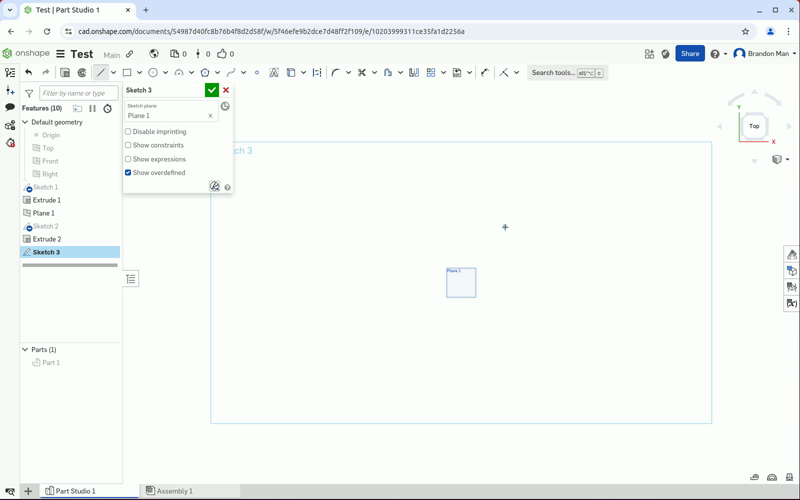
mouse_move(535, 226)
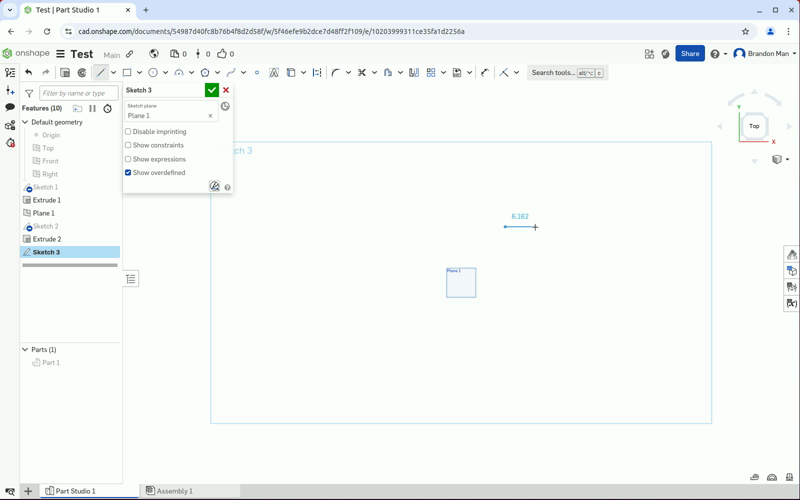
mouse_move(539, 226)
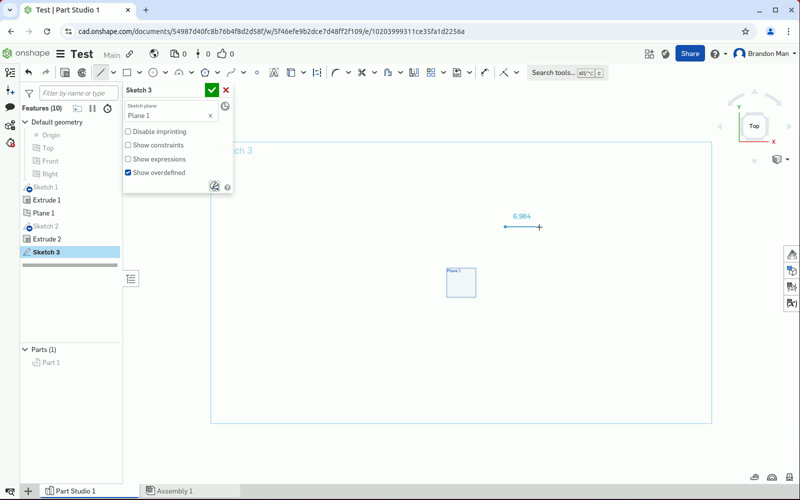
click(539, 226)
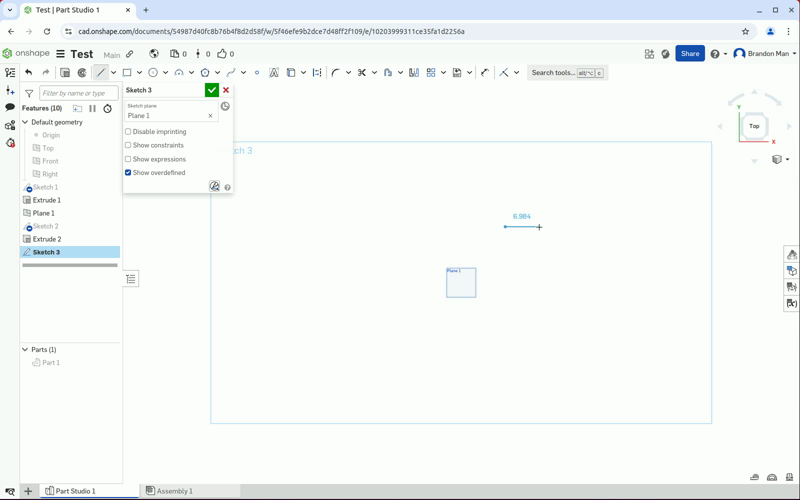
key_up(shift)
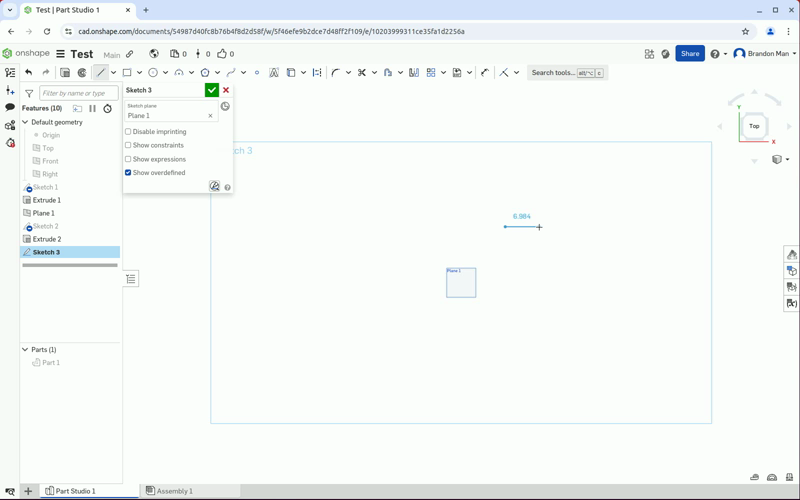
key_down(shift)
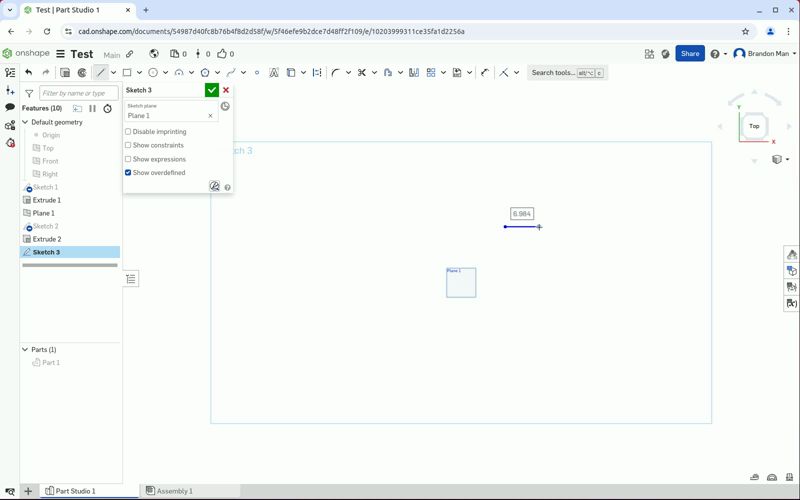
mouse_move(569, 226)
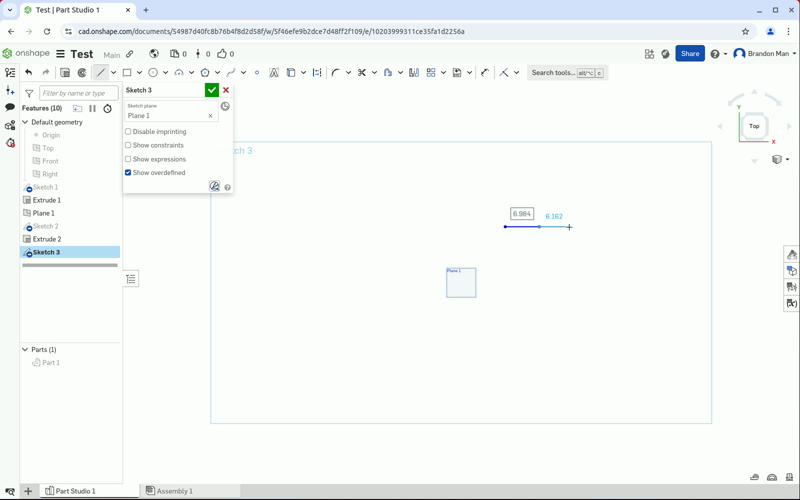
mouse_move(539, 169)
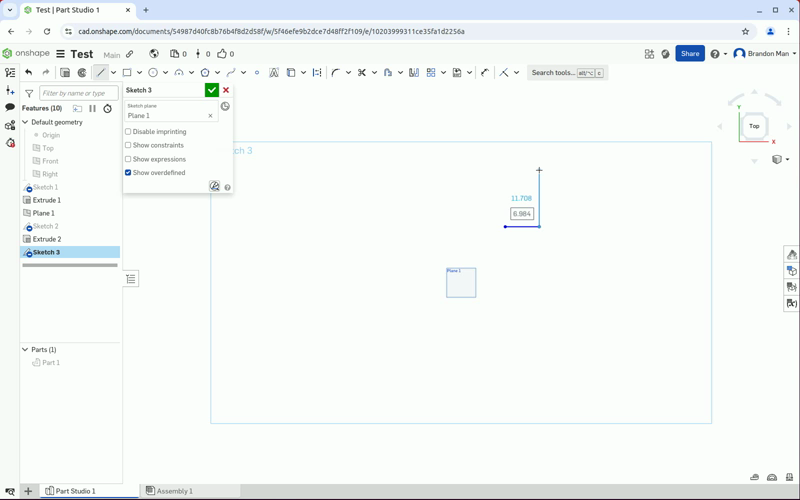
click(539, 169)
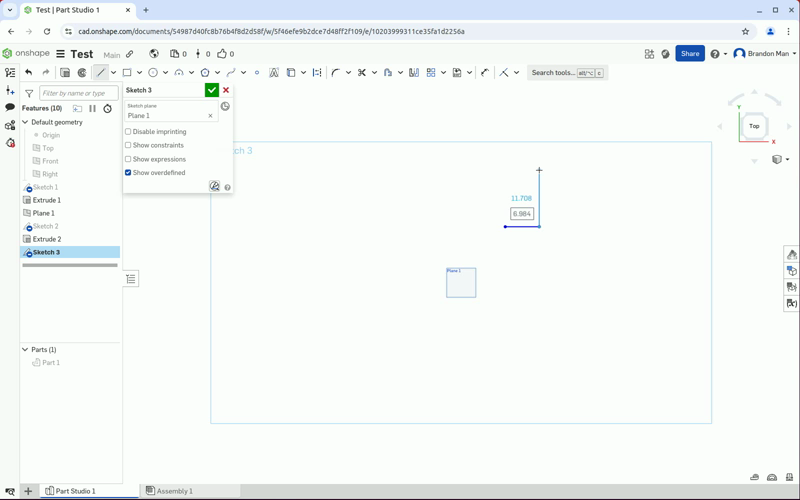
key_up(shift)
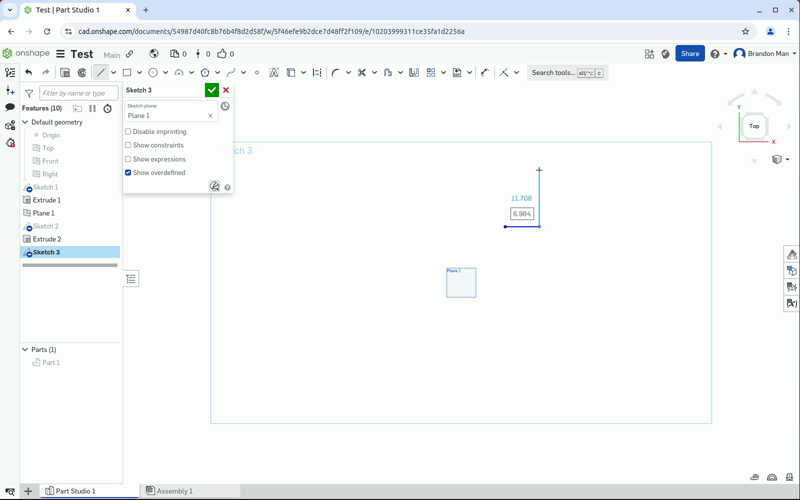
key_down(shift)
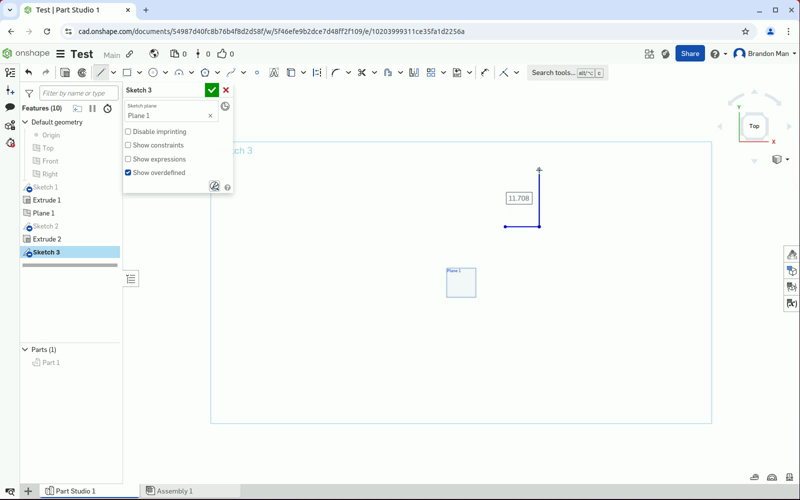
mouse_move(569, 169)
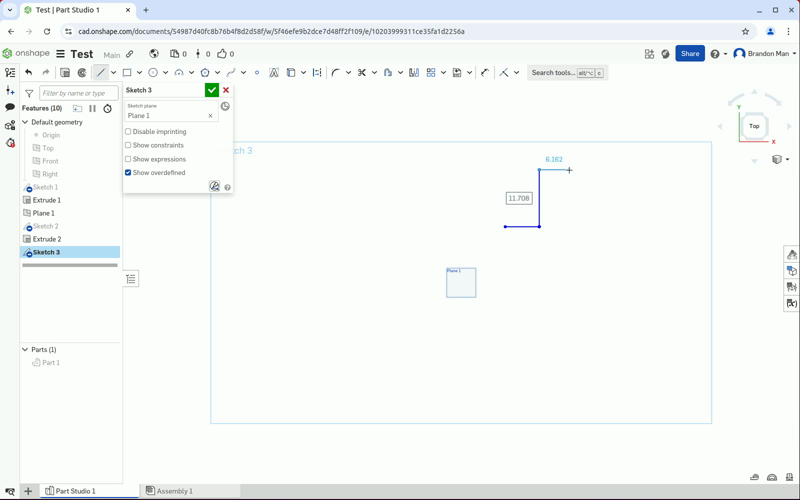
mouse_move(505, 169)
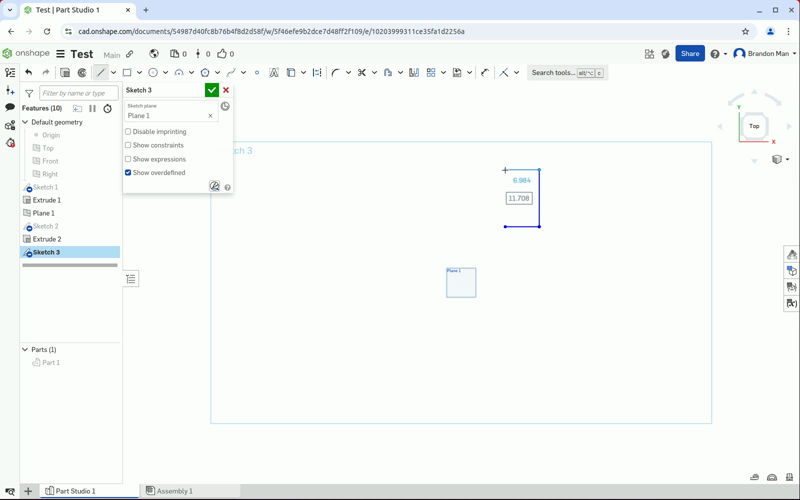
click(505, 169)
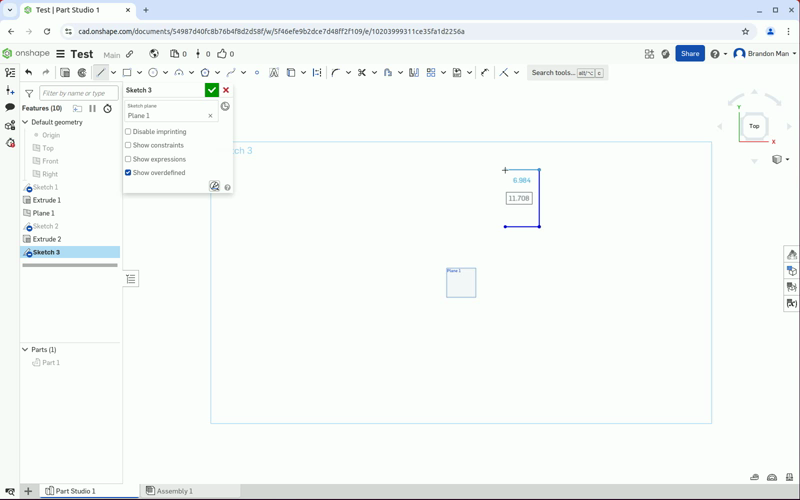
key_up(shift)
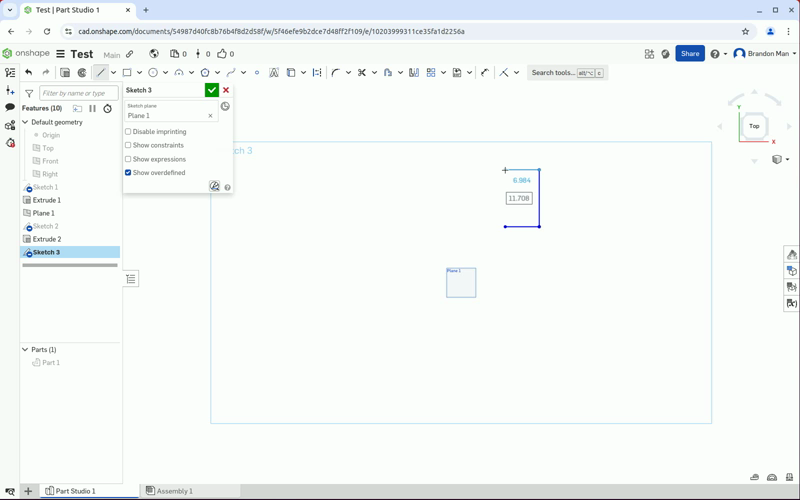
mouse_move(535, 169)
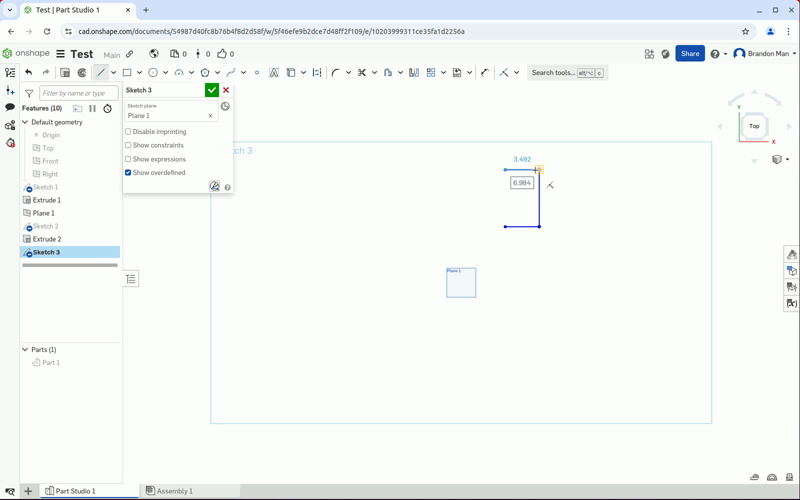
key_down(shift)
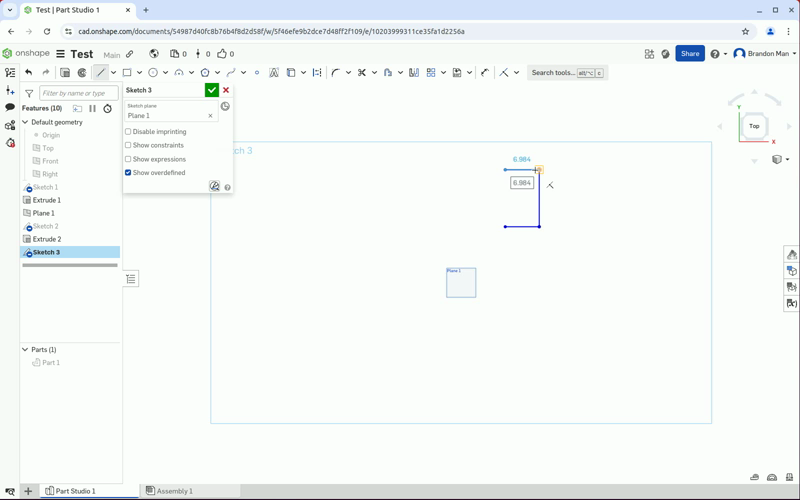
mouse_move(505, 226)
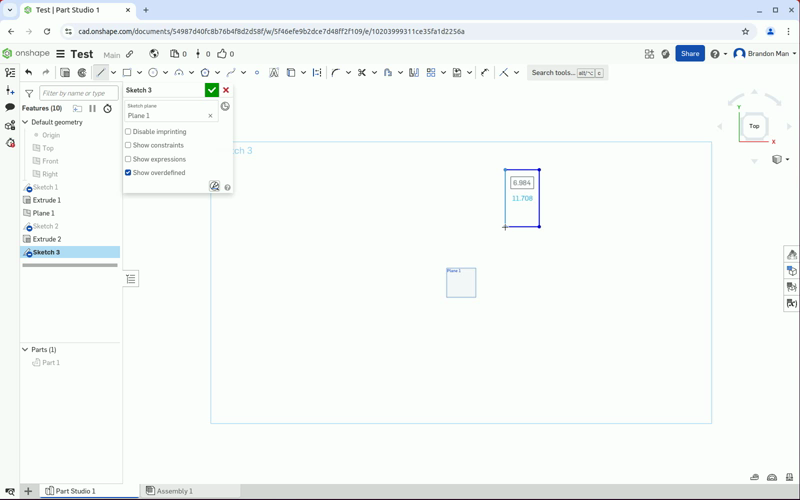
key_up(shift)
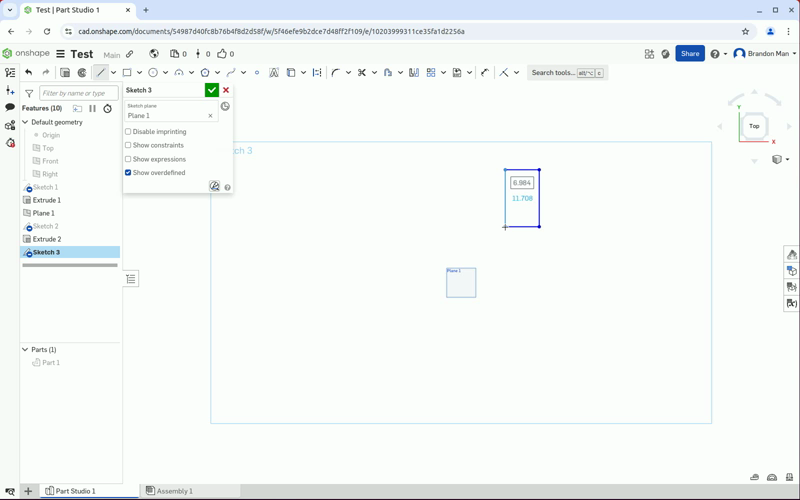
click(505, 226)
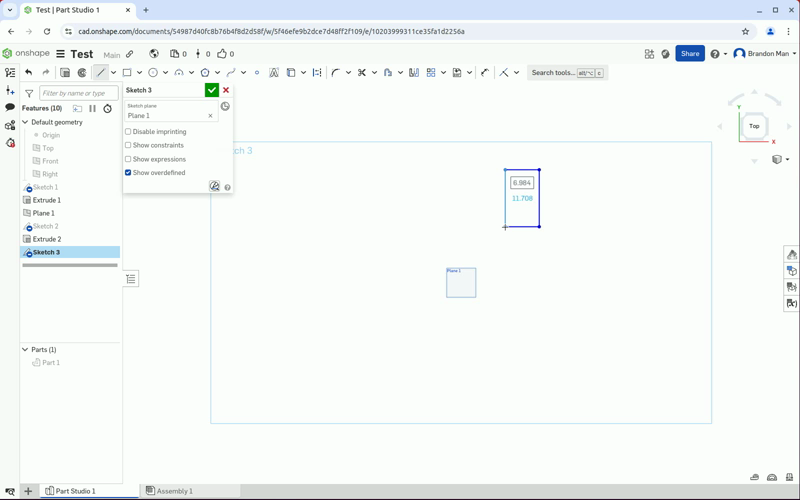
key(esc)
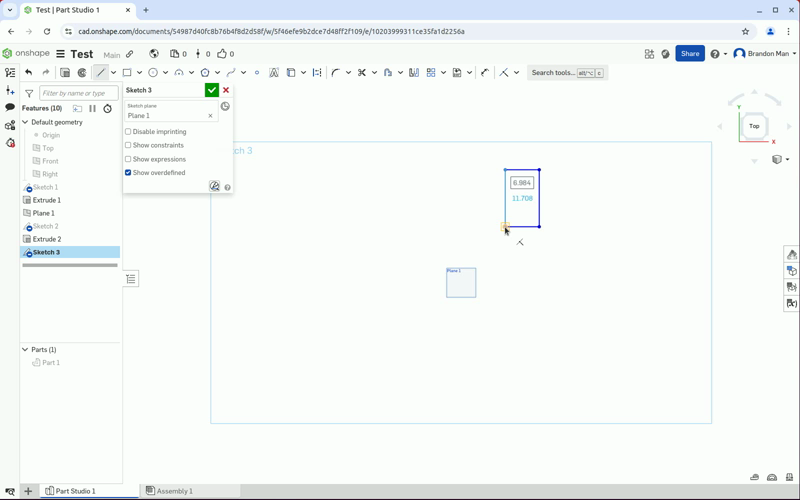
mouse_move(530, 190)
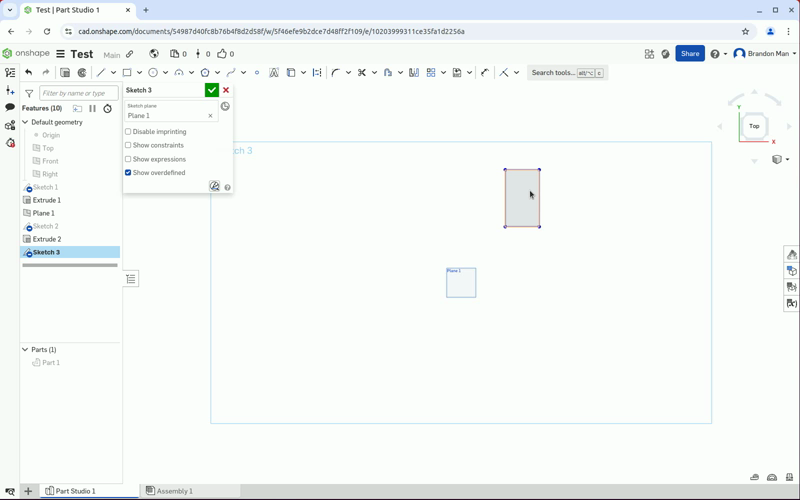
click(530, 190)
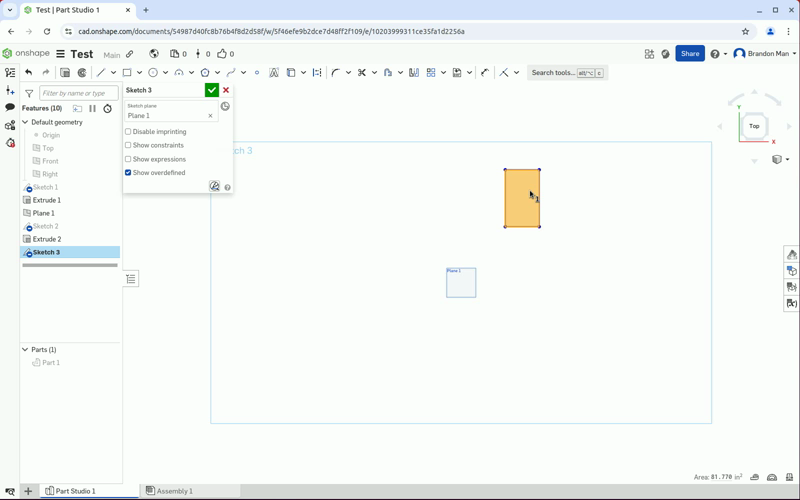
mouse_move(73, 352)
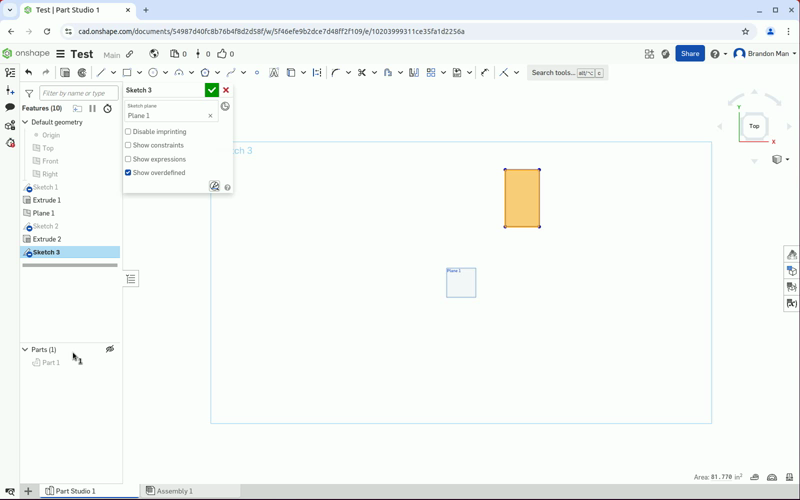
key(shift+y)
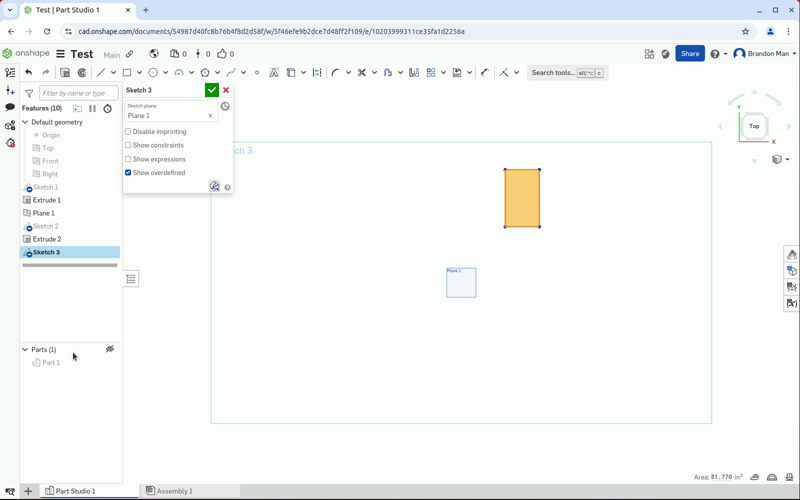
key(shift+e)
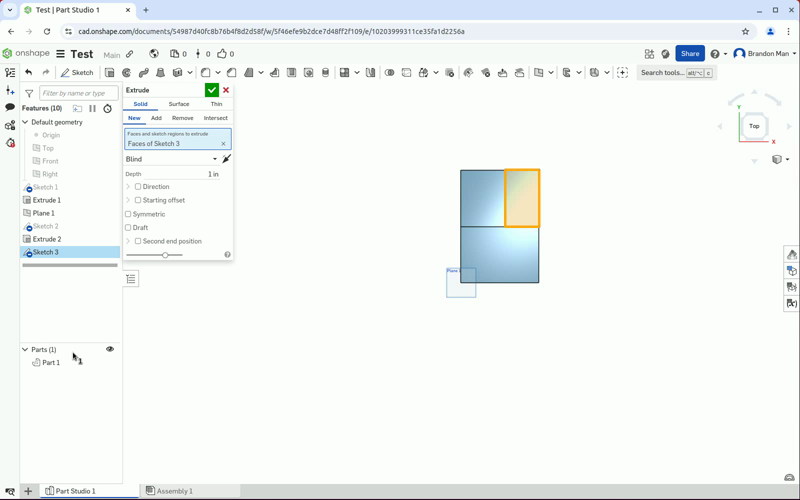
mouse_move(143, 106)
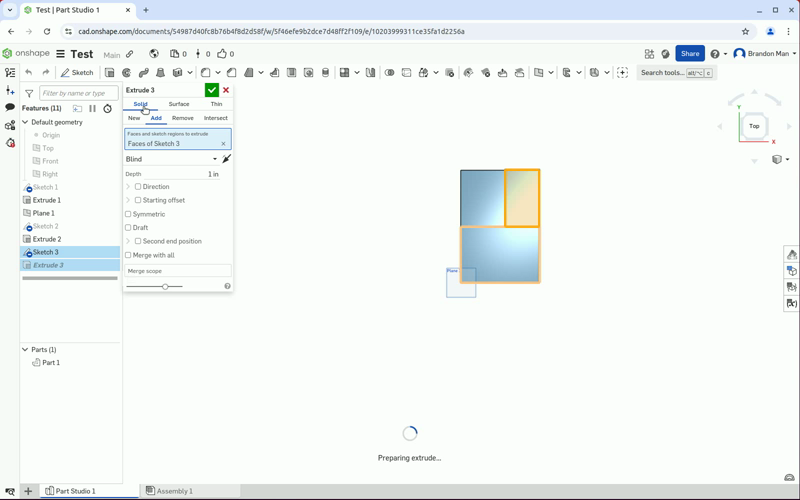
click(143, 106)
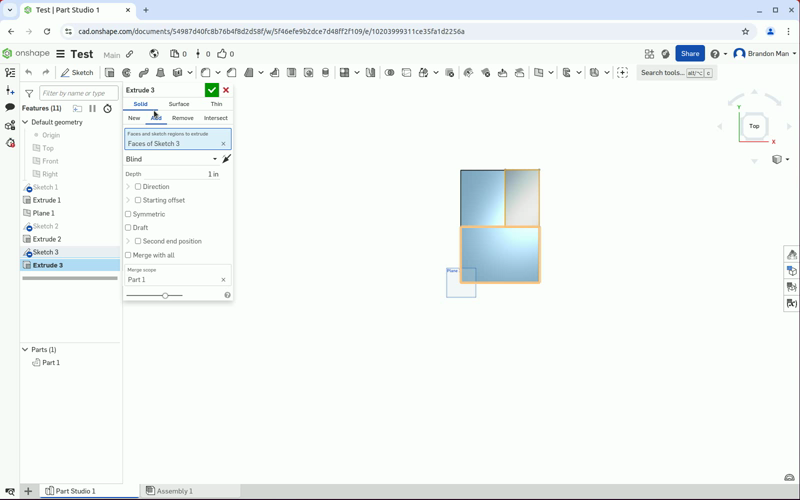
mouse_move(186, 120)
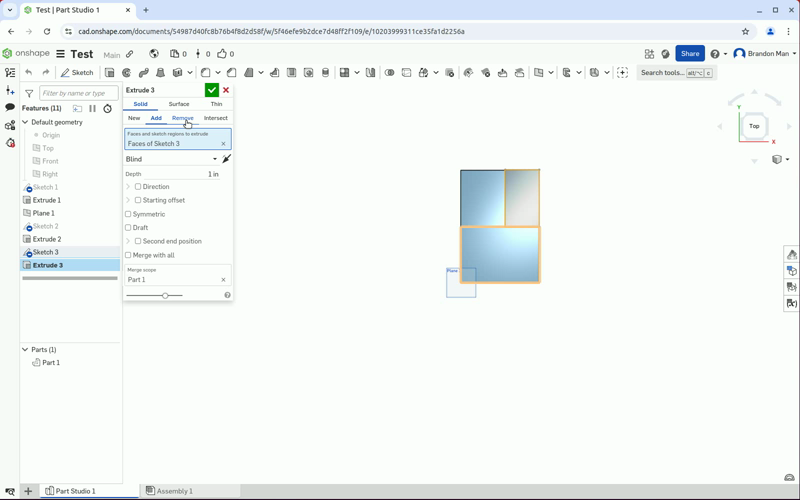
click(186, 120)
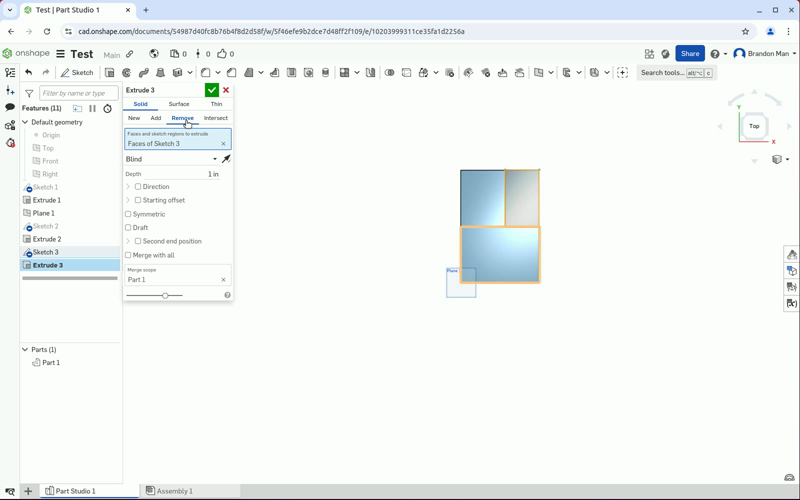
key(tab, 4)
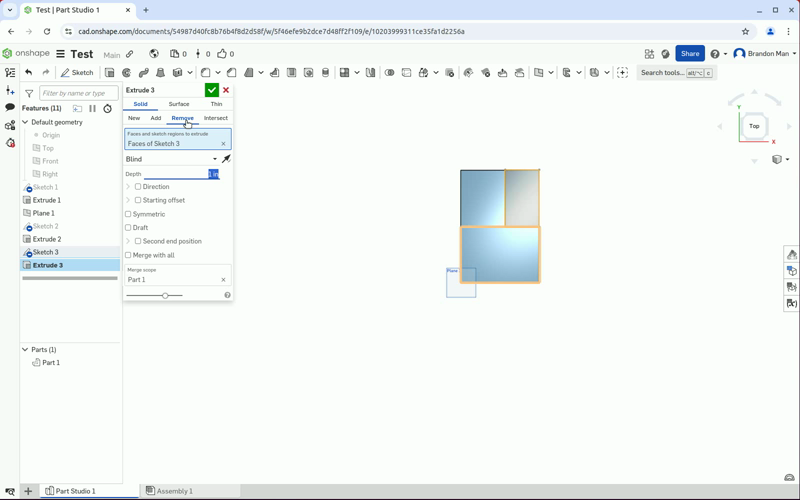
text(2.889)
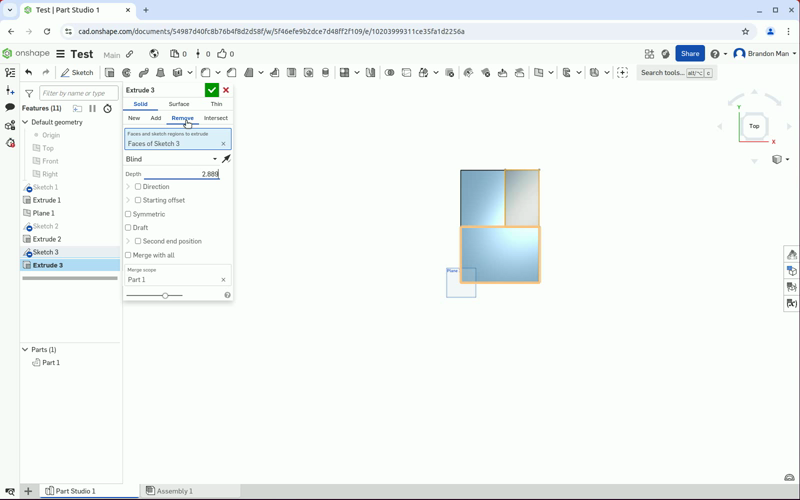
key(tab, 6)
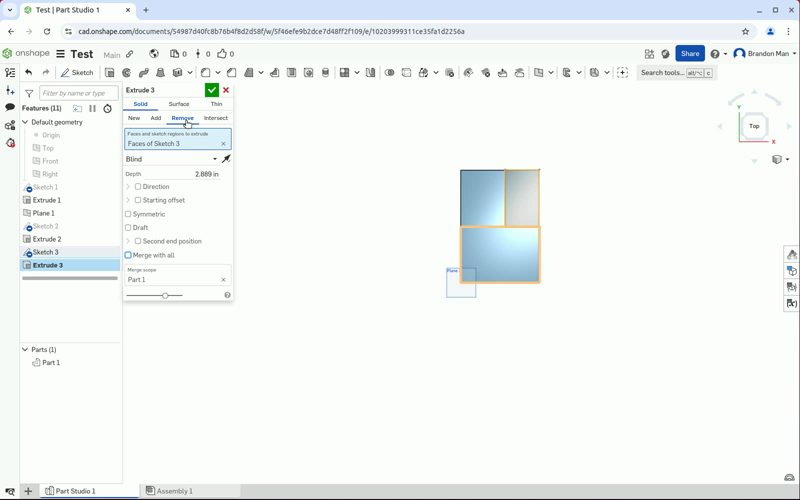
key(space)
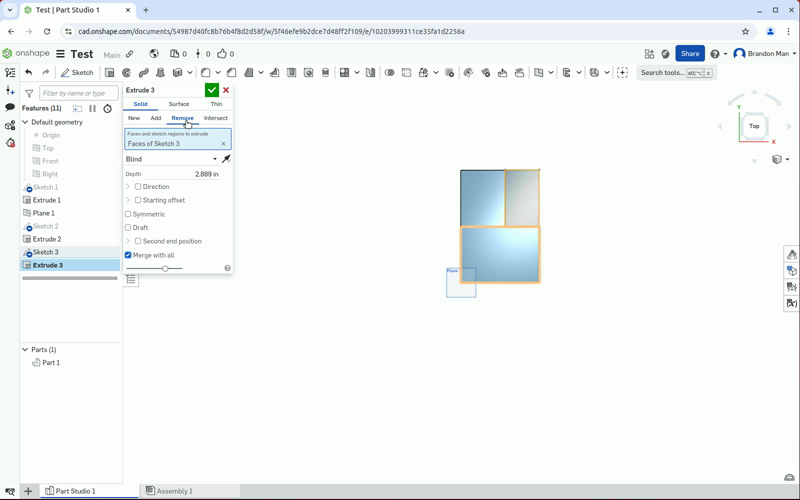
key(enter)
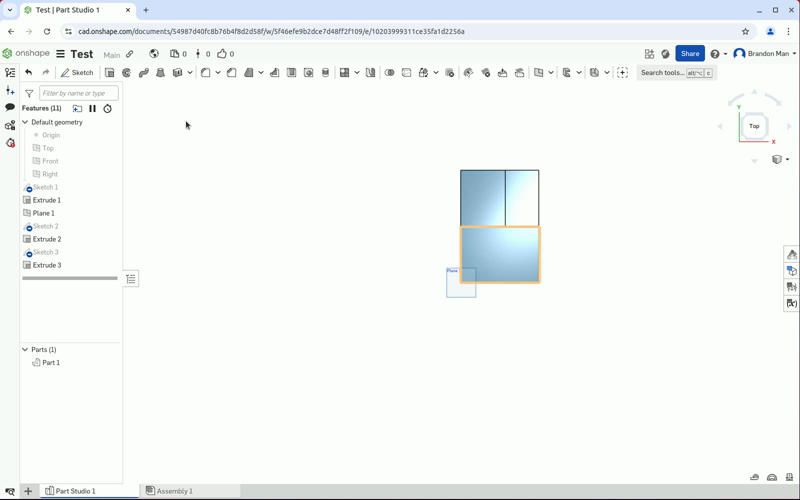
key(shift+h)
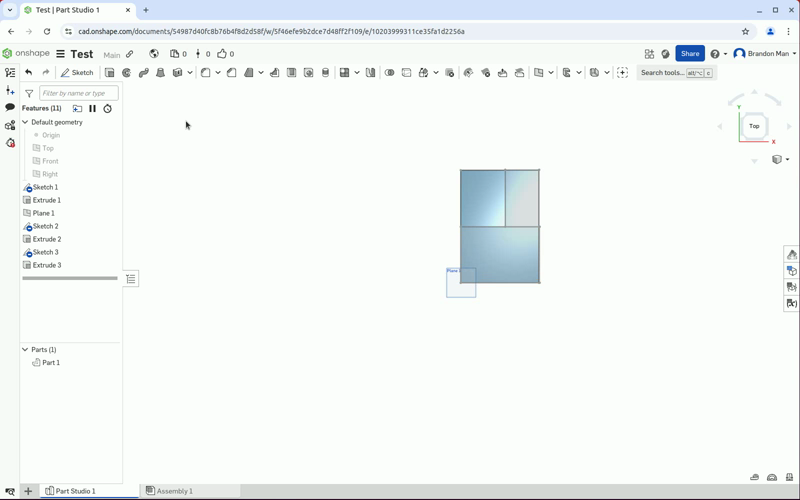
key(shift+h)
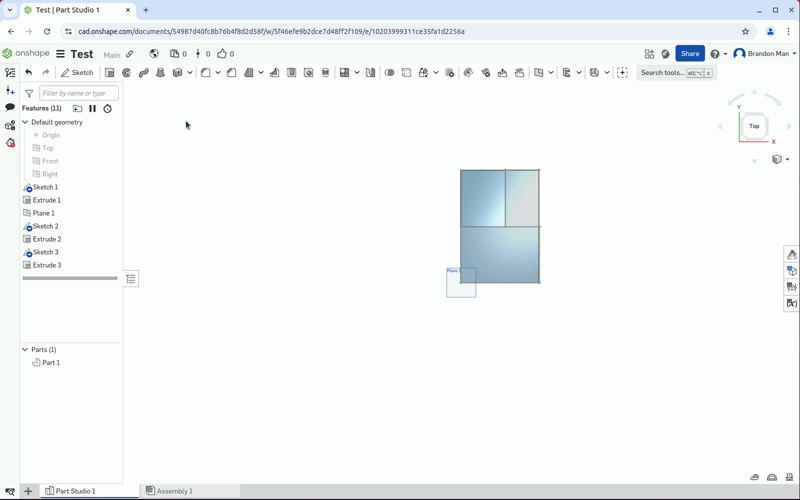
key(shift+7)
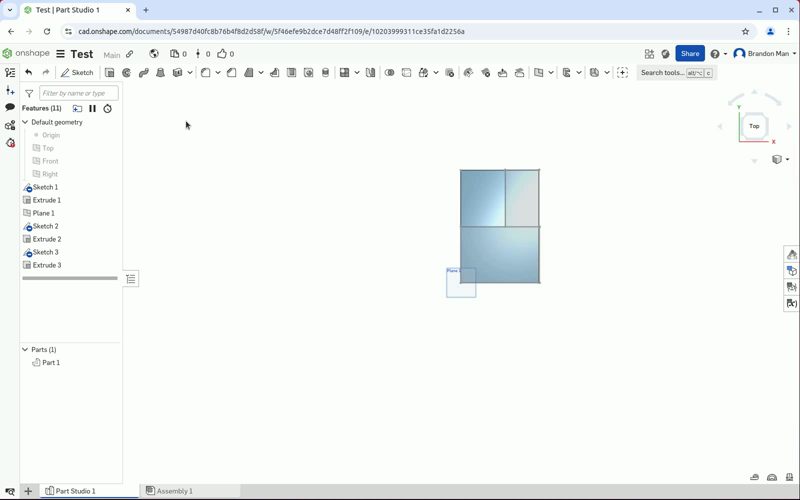
key(up, 3)
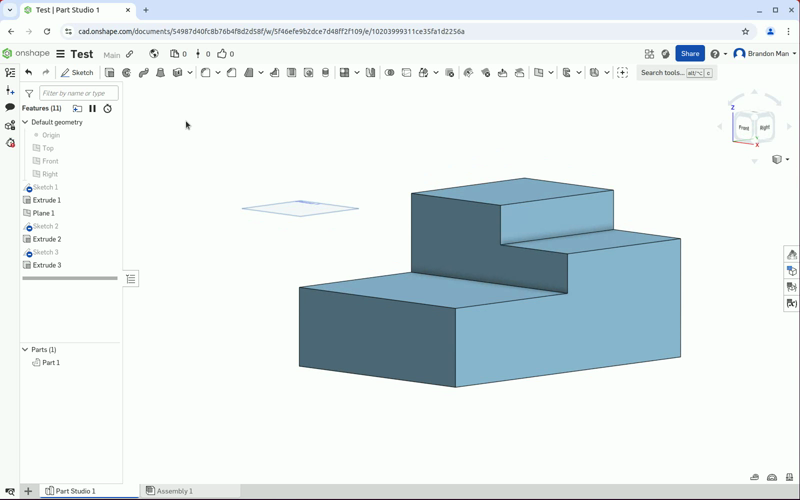
key(left, 3)
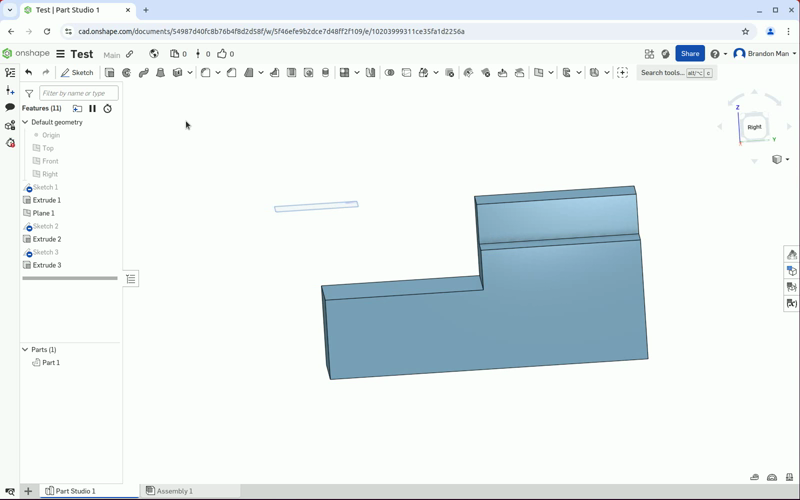
key(right, 3)
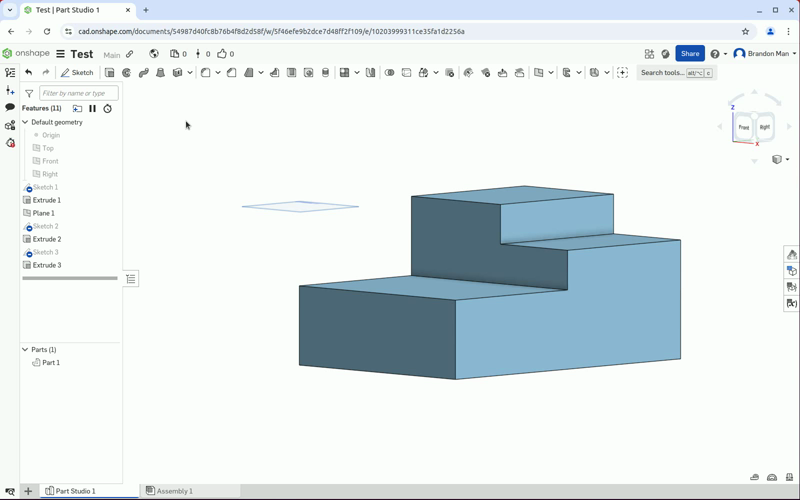
key(down, 3)
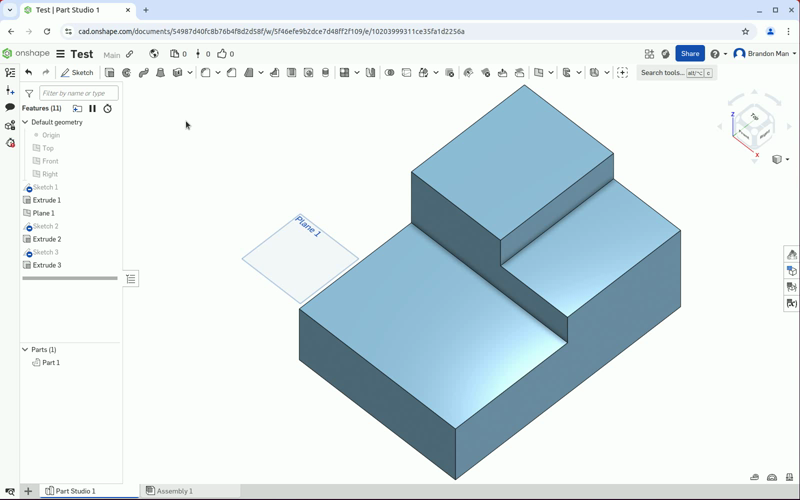
mouse_move(73, 189)
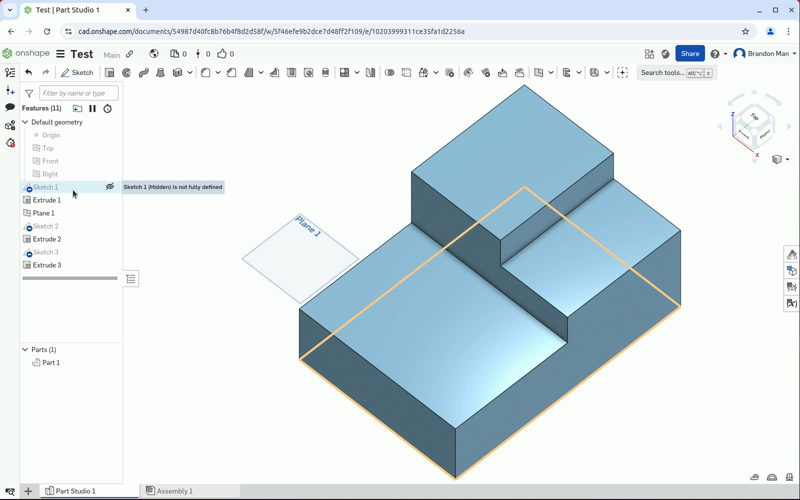
click(73, 189)